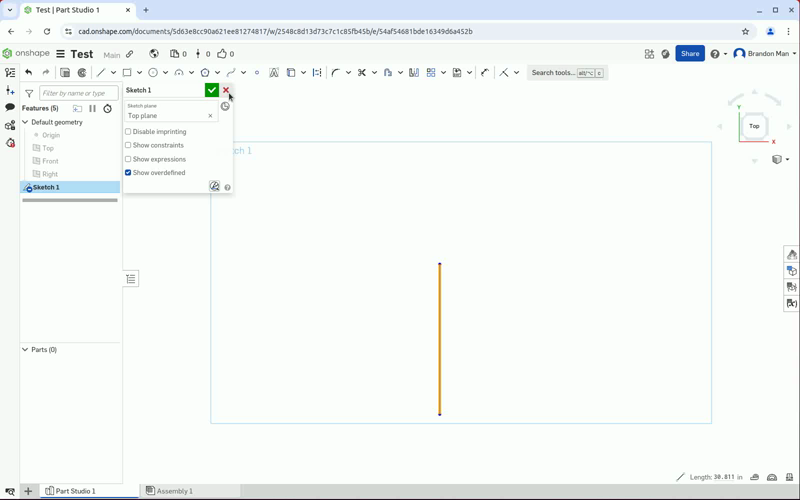
key(shift+h)
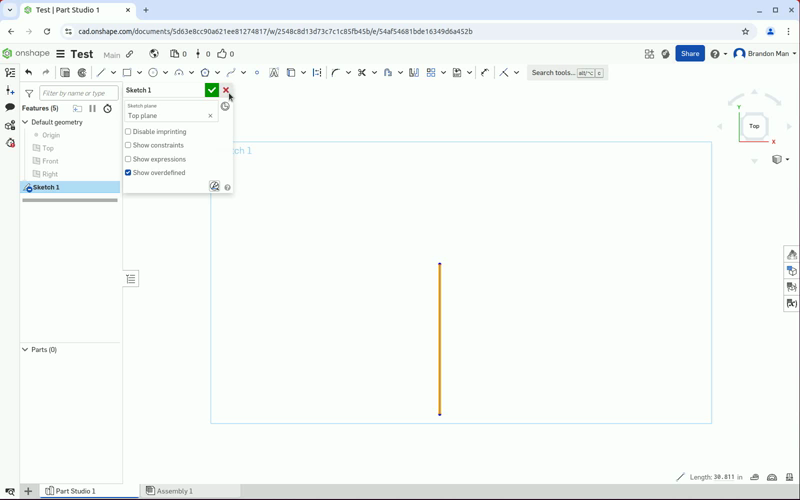
key(shift+s)
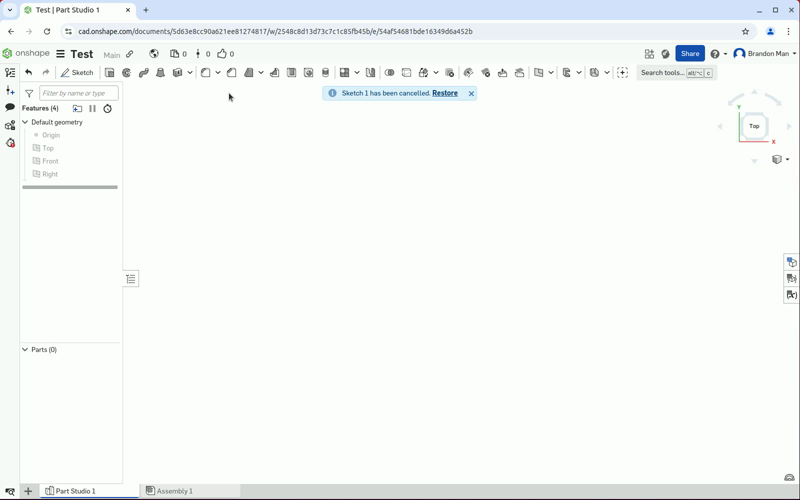
mouse_move(73, 150)
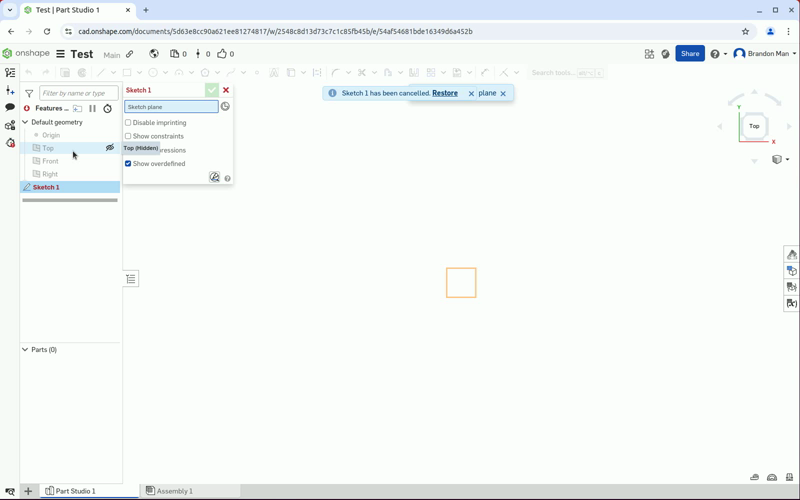
click(73, 150)
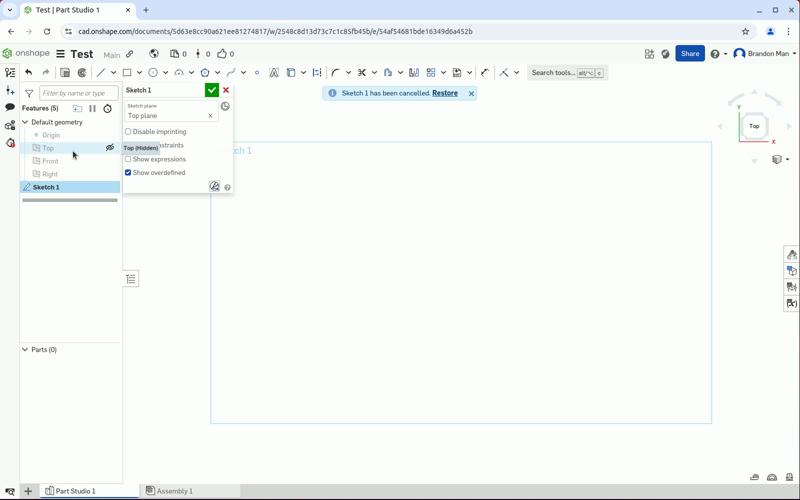
mouse_move(73, 352)
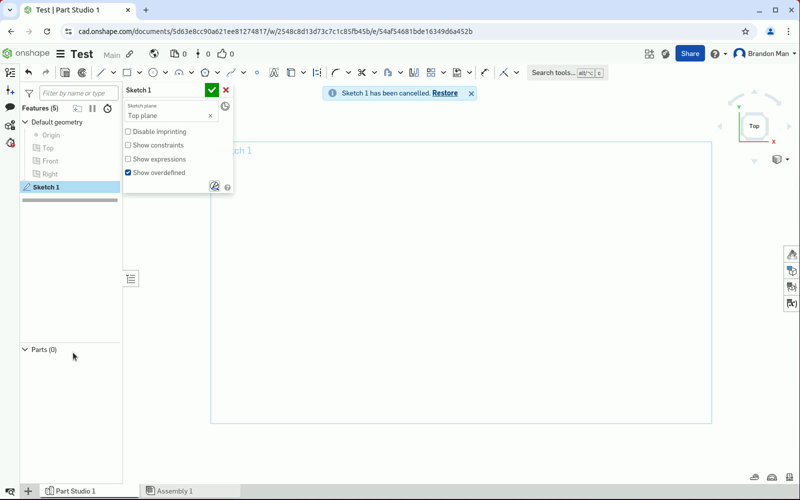
key(y)
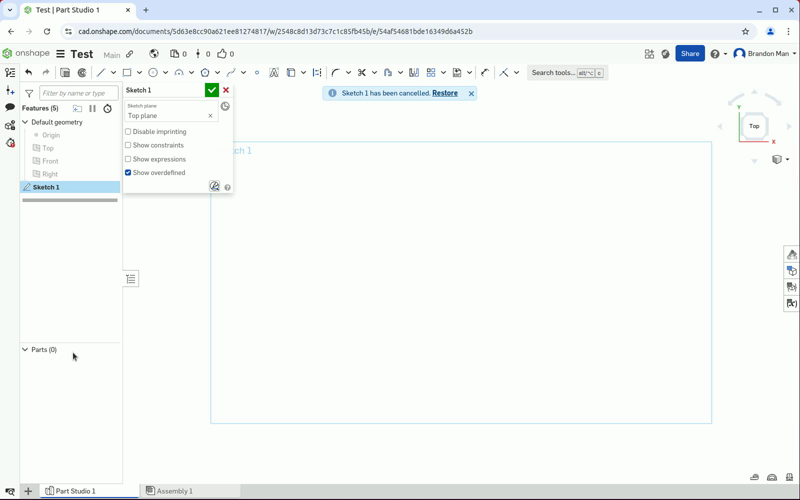
key(l)
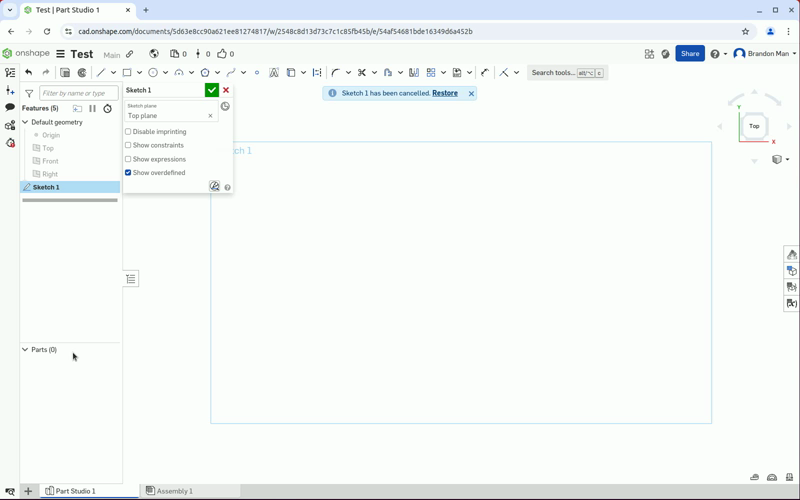
key_down(shift)
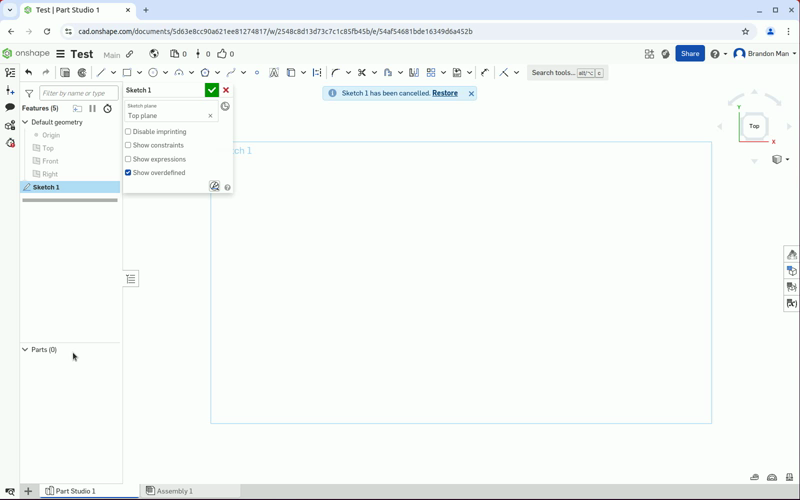
mouse_move(362, 381)
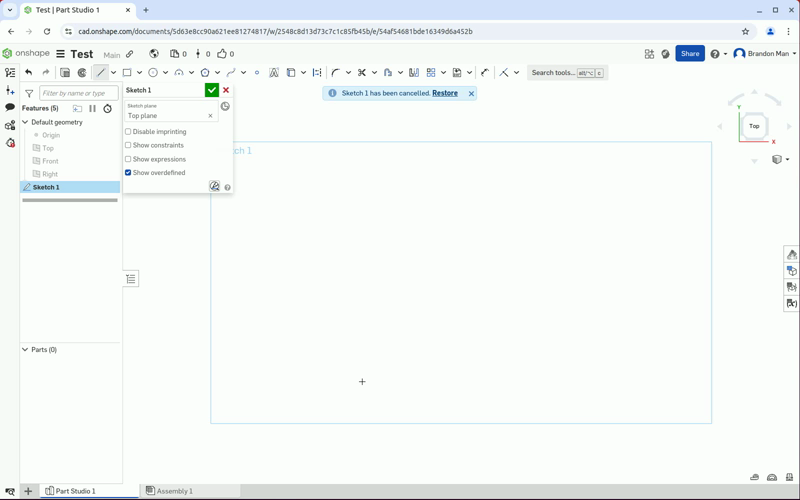
click(362, 381)
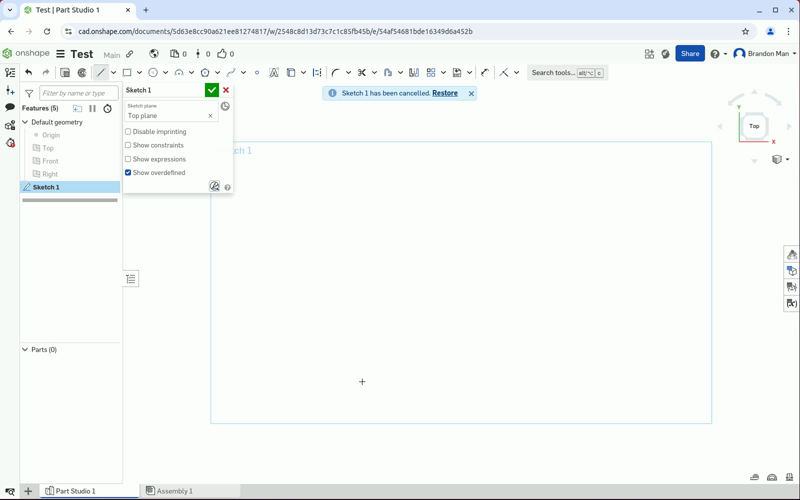
key_up(shift)
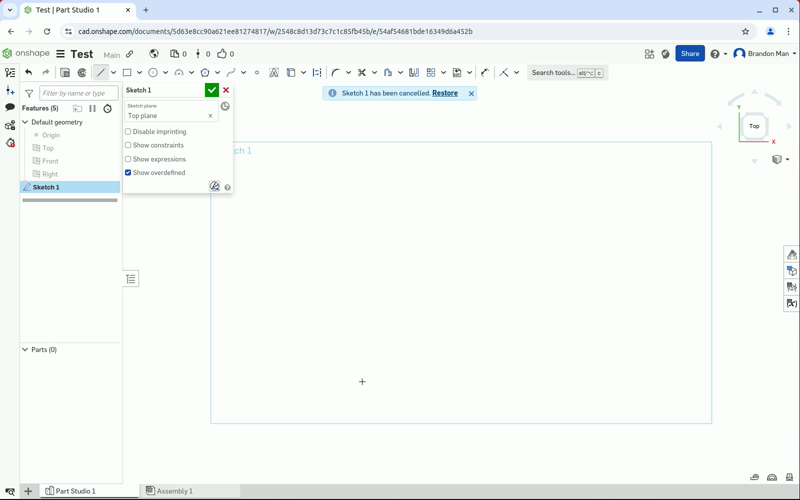
key_down(shift)
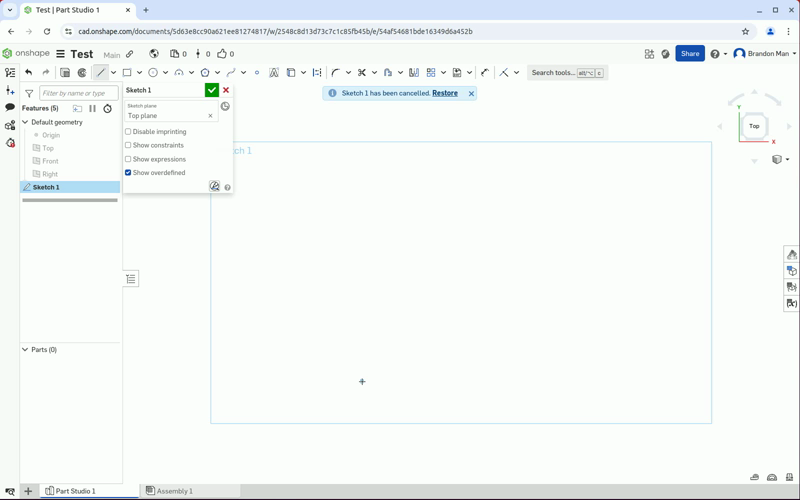
mouse_move(461, 381)
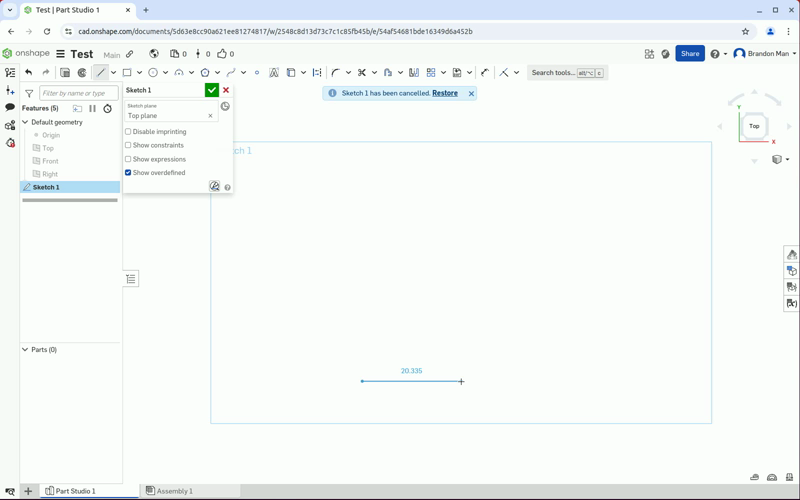
click(461, 381)
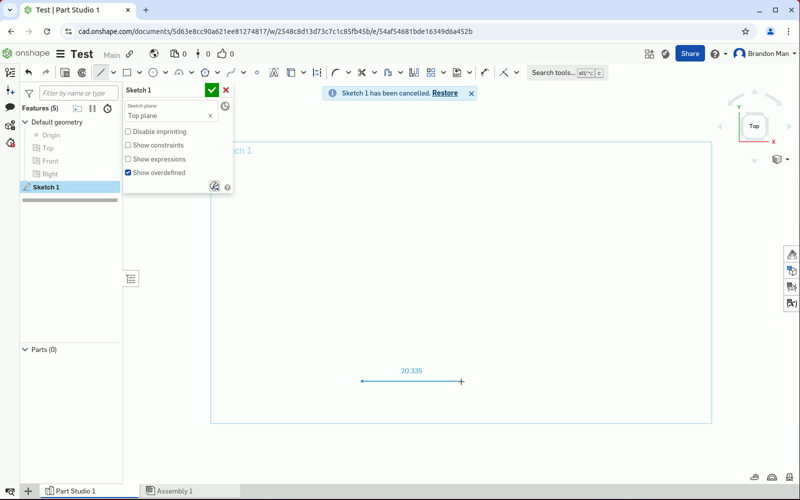
key_up(shift)
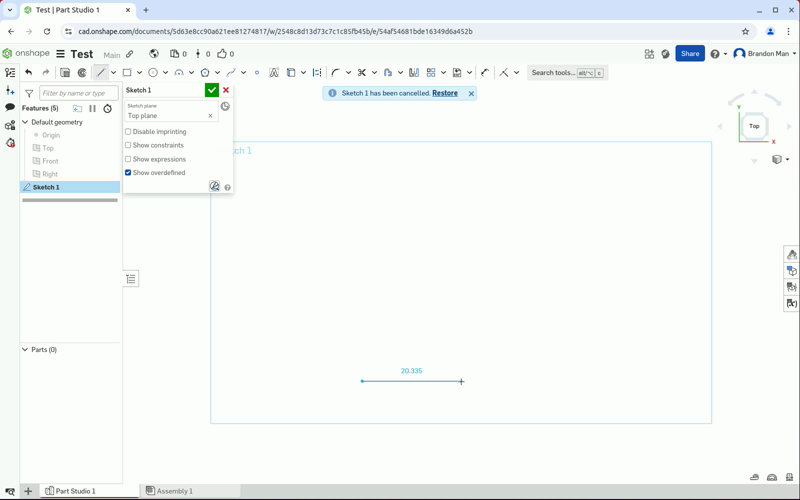
key_down(shift)
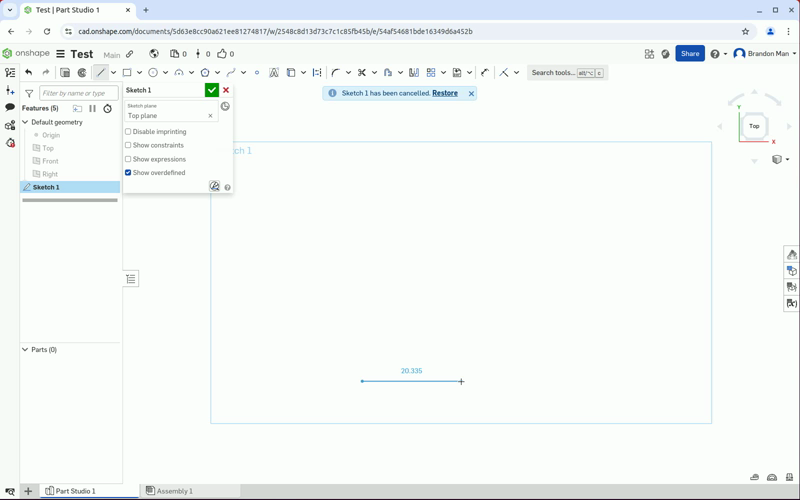
mouse_move(461, 282)
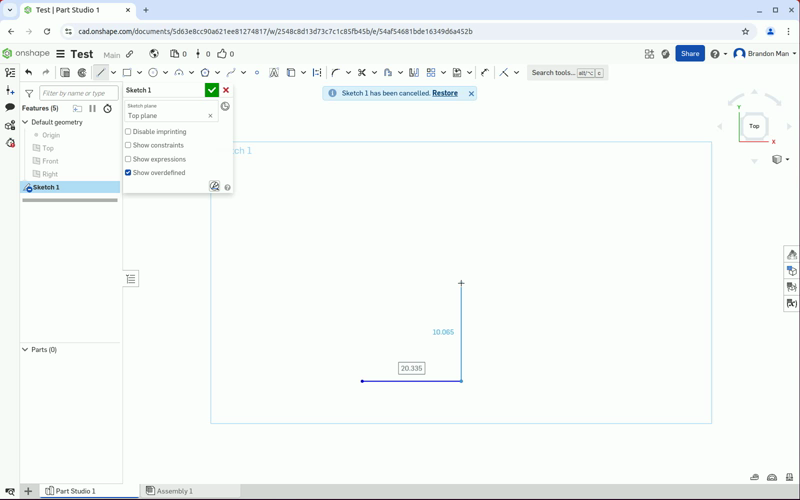
click(461, 282)
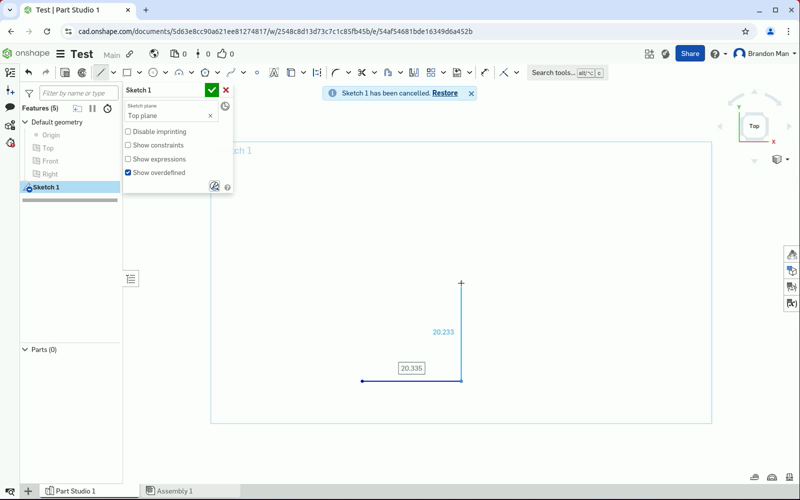
key_up(shift)
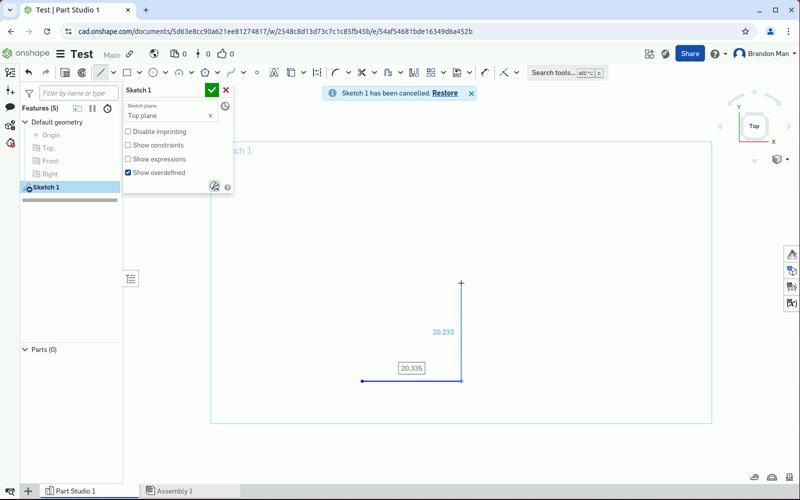
key_down(shift)
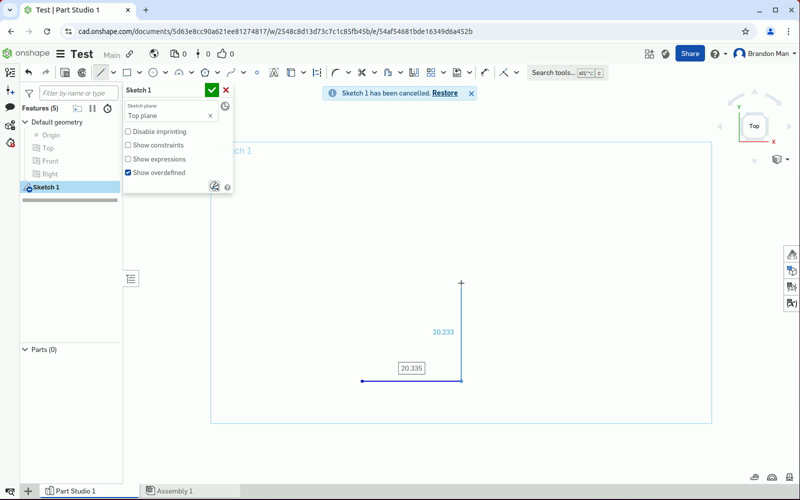
mouse_move(362, 282)
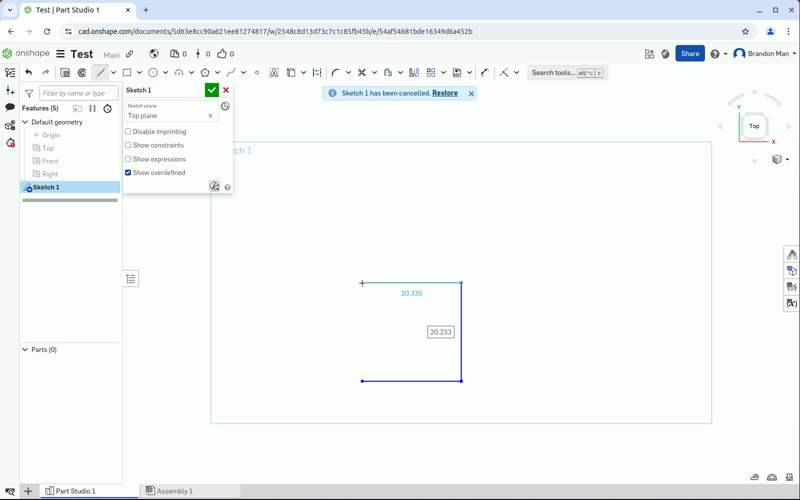
click(362, 282)
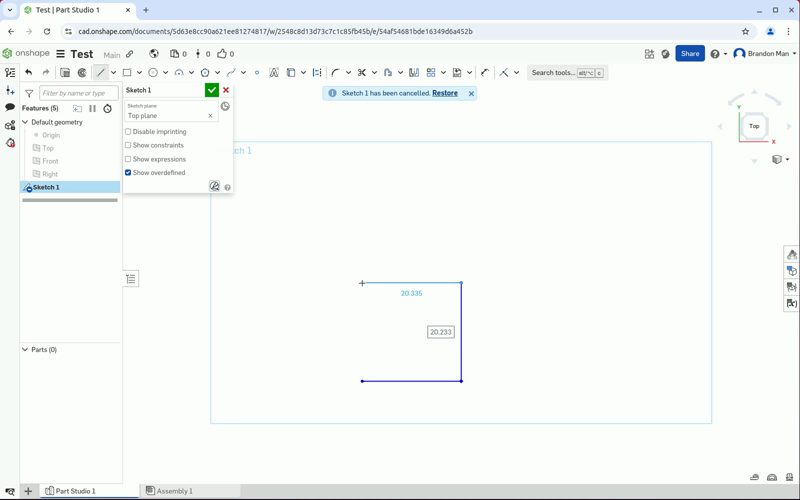
key_up(shift)
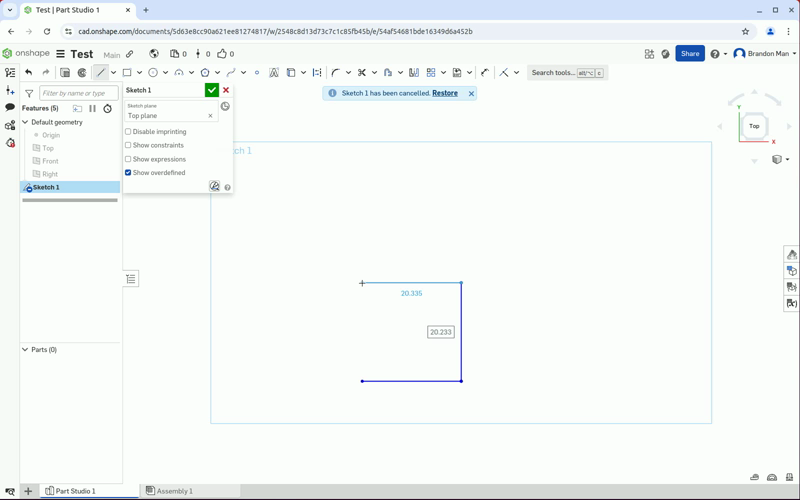
key_down(shift)
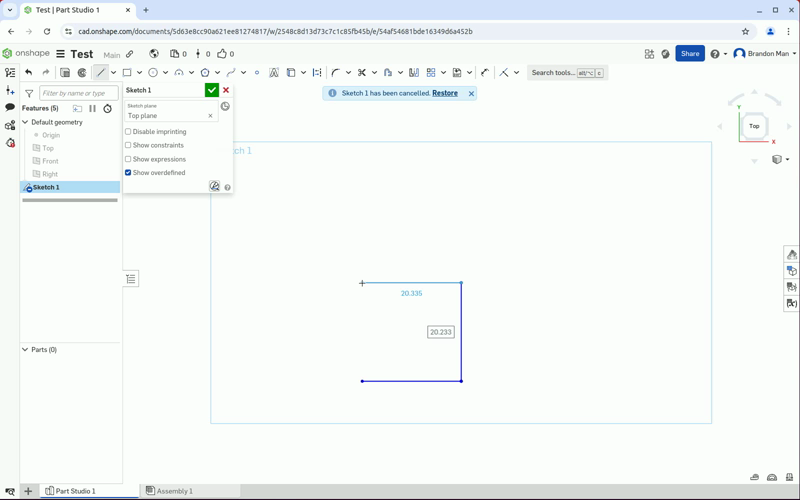
mouse_move(362, 381)
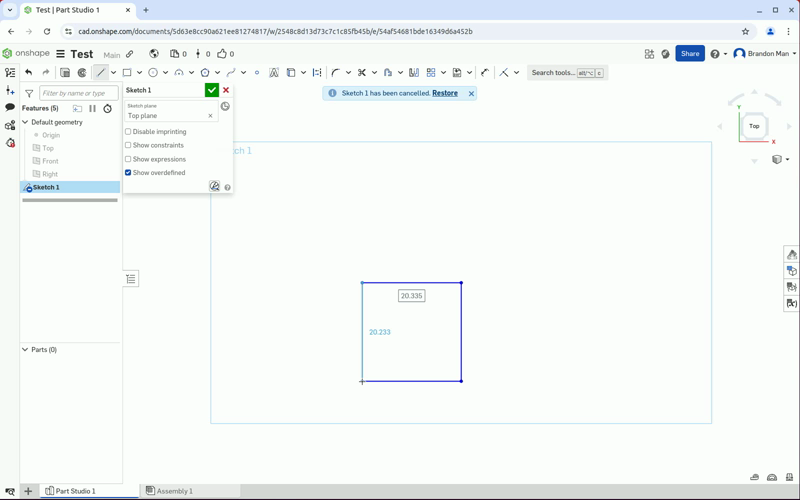
key_up(shift)
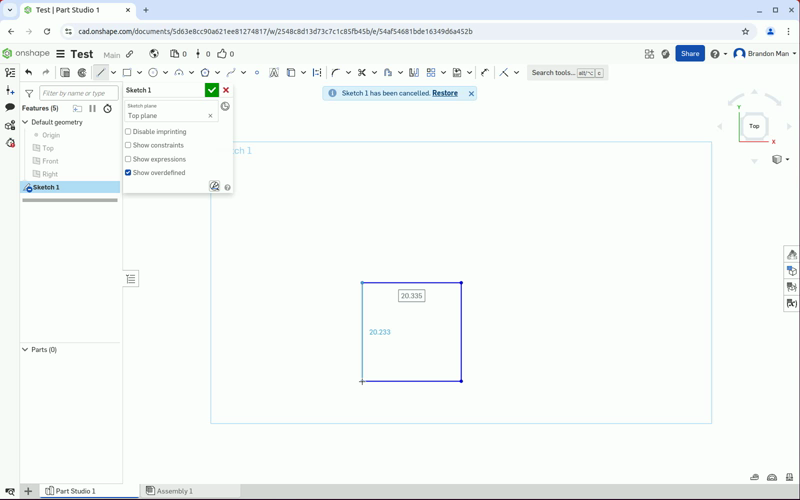
click(362, 381)
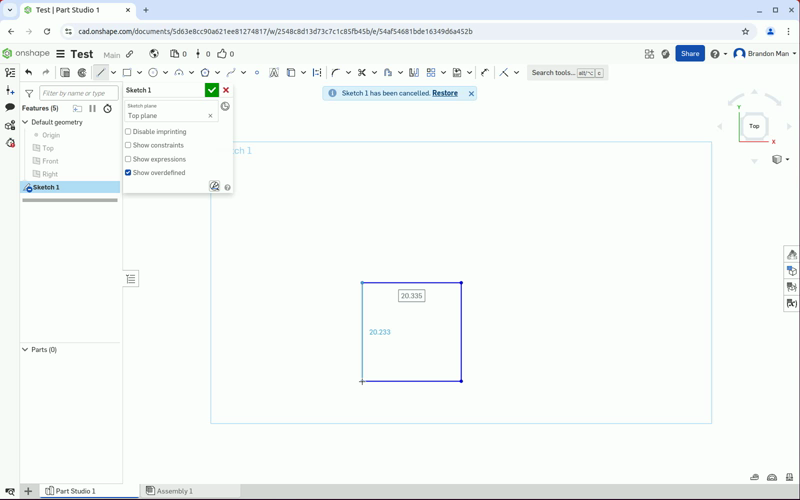
key(esc)
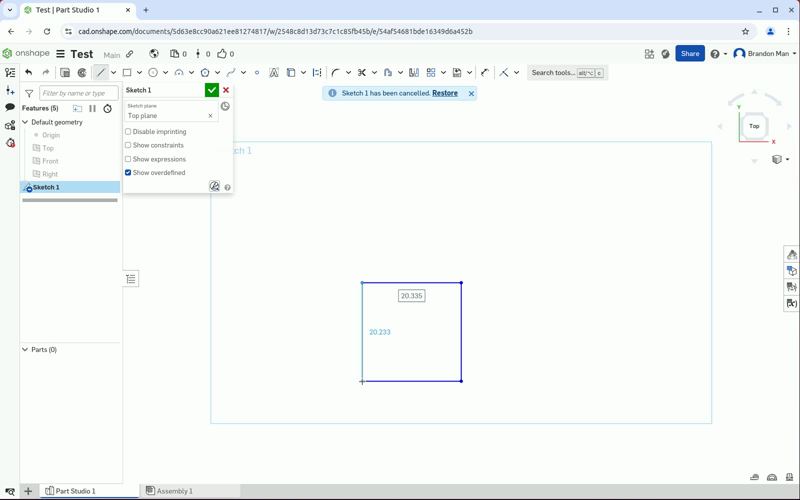
mouse_move(384, 332)
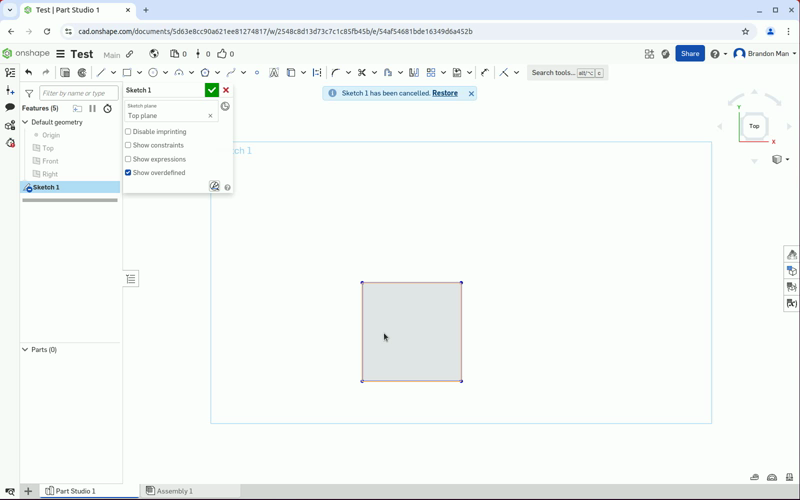
click(384, 332)
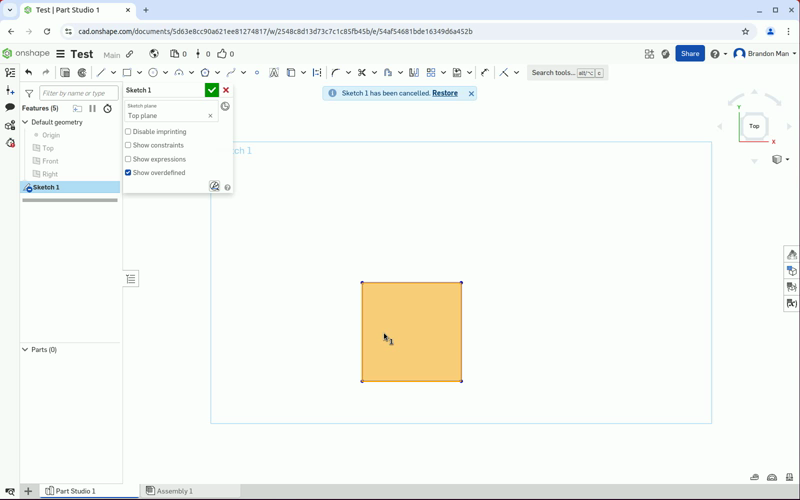
mouse_move(73, 352)
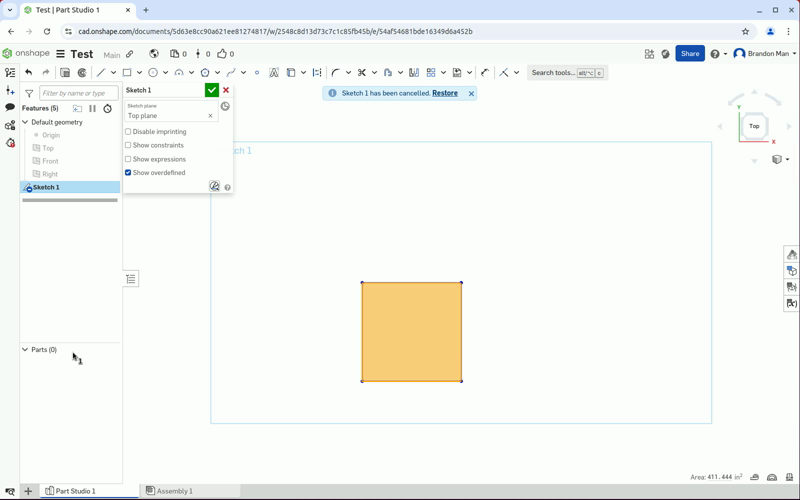
key(shift+y)
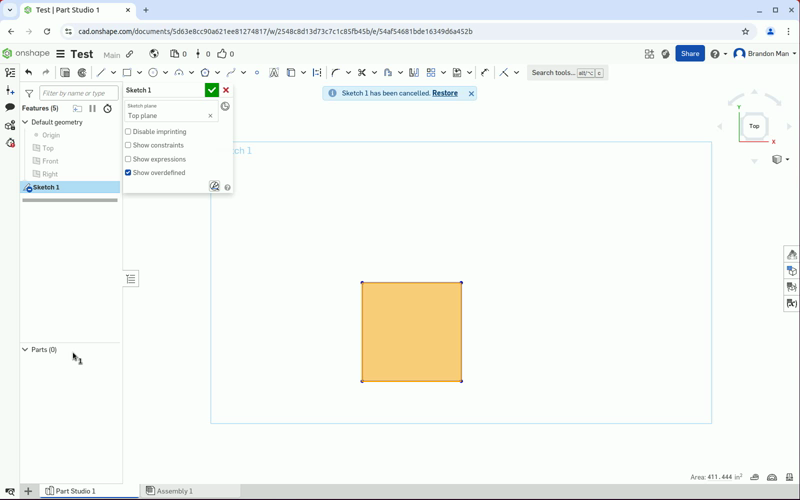
key(shift+e)
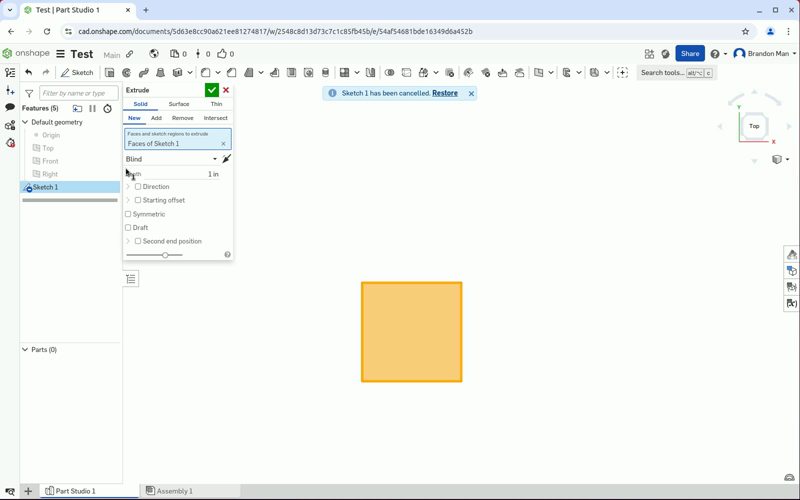
mouse_move(143, 106)
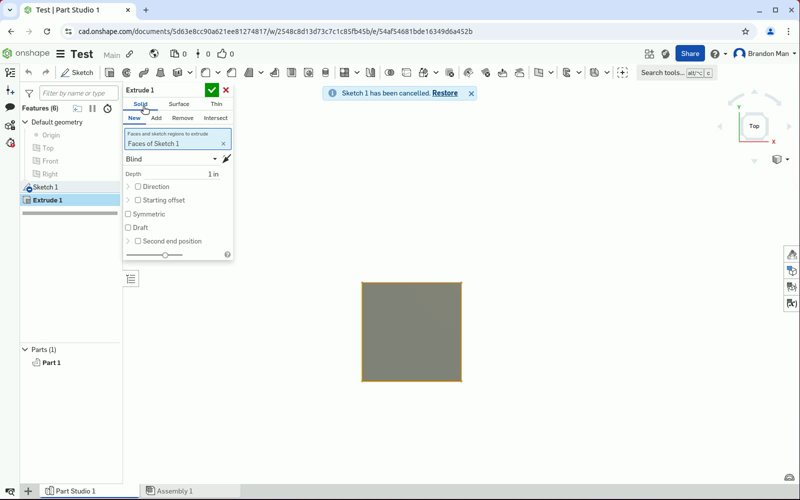
click(143, 106)
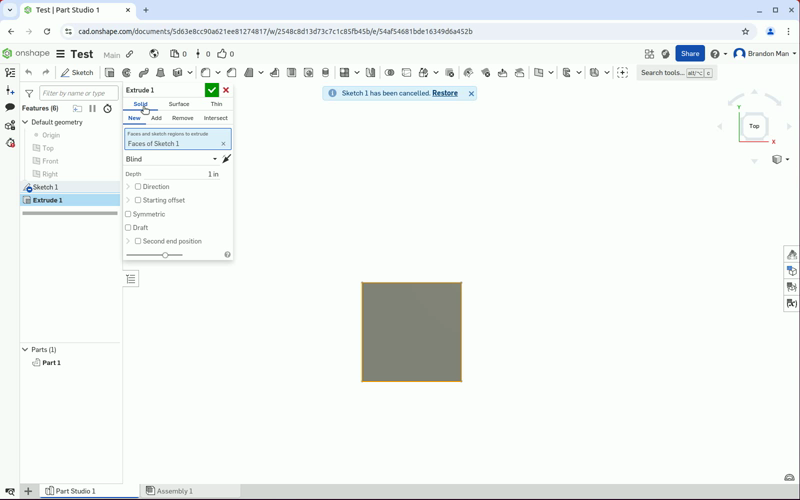
mouse_move(137, 120)
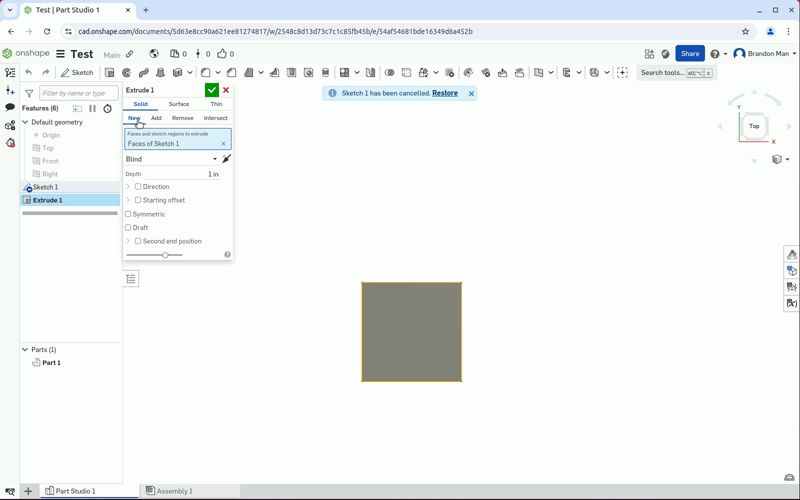
click(137, 120)
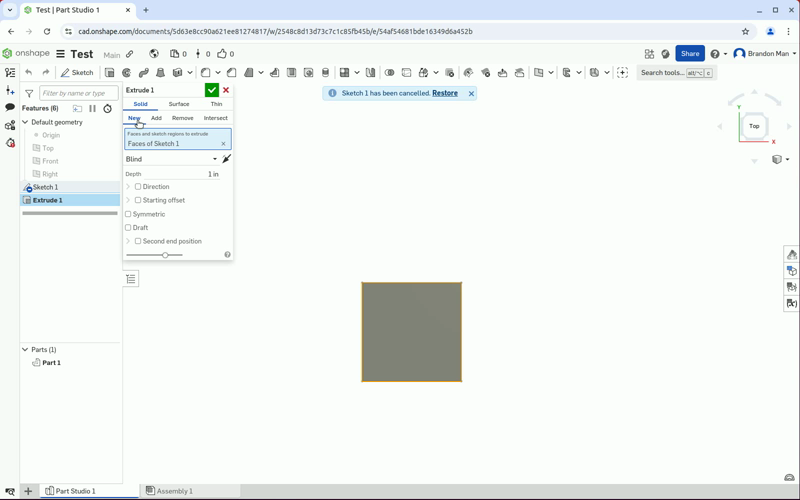
key(tab, 4)
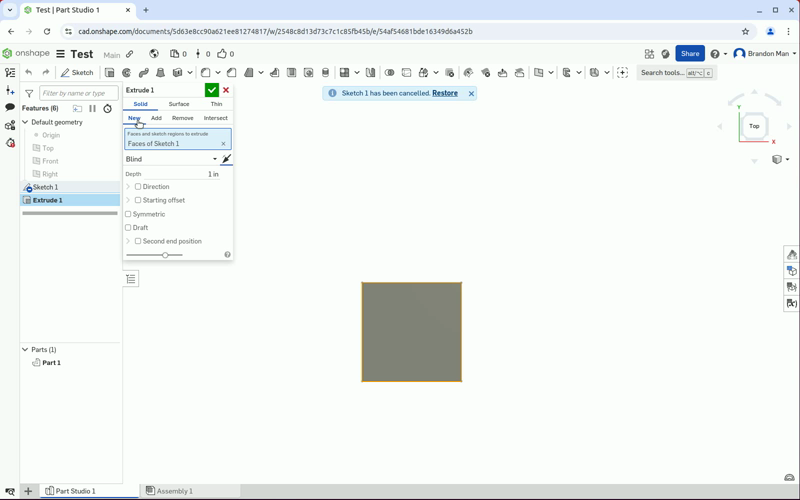
text(0.722)
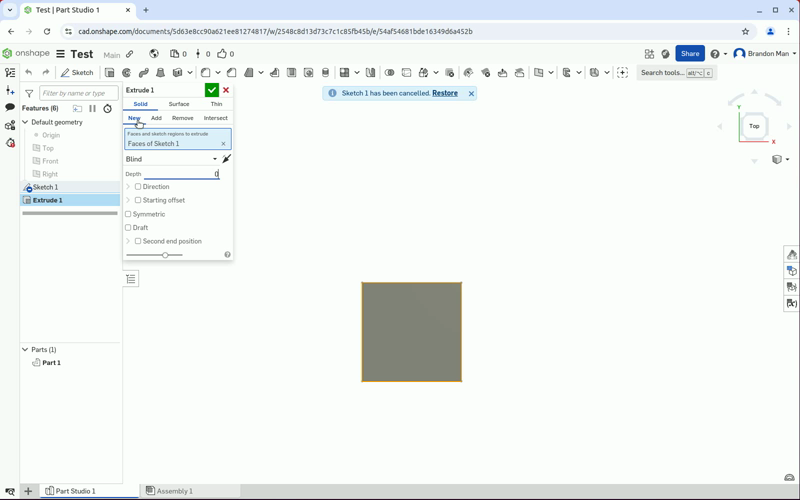
key(enter)
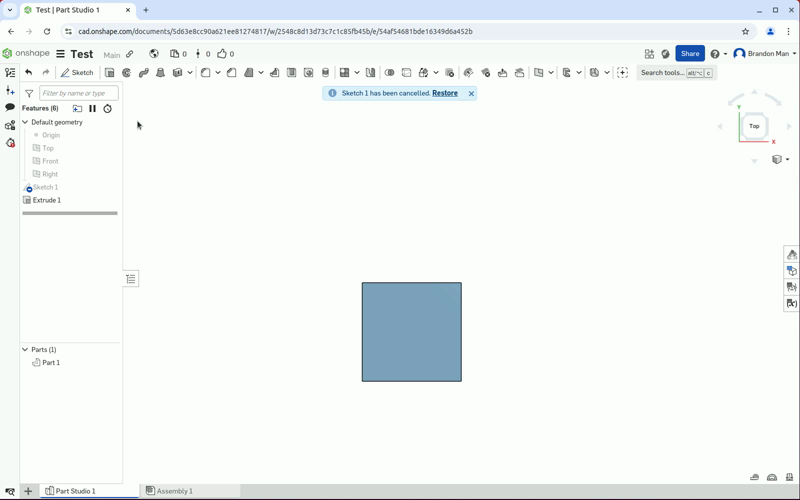
key(shift+h)
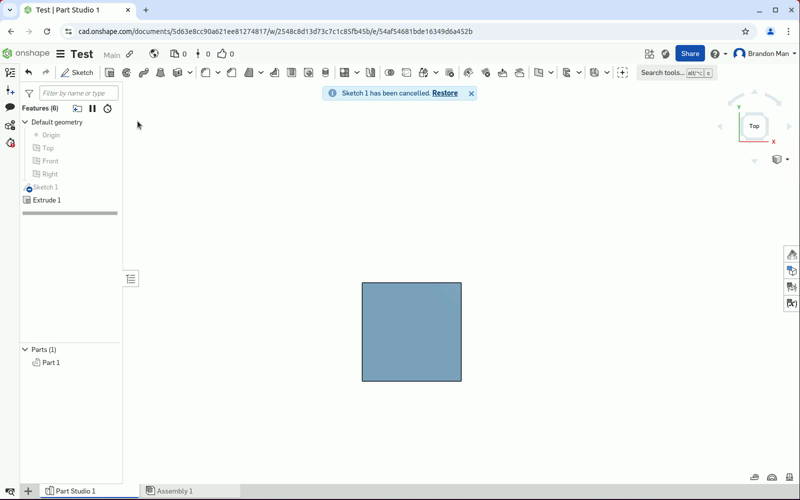
key(shift+h)
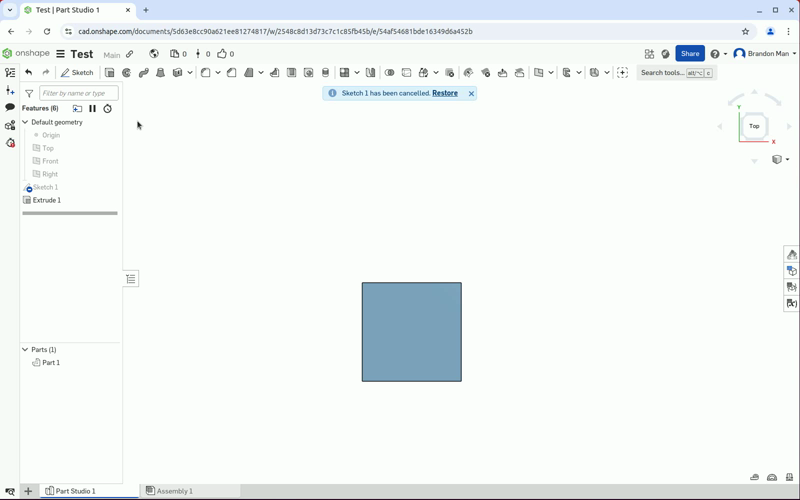
mouse_move(73, 189)
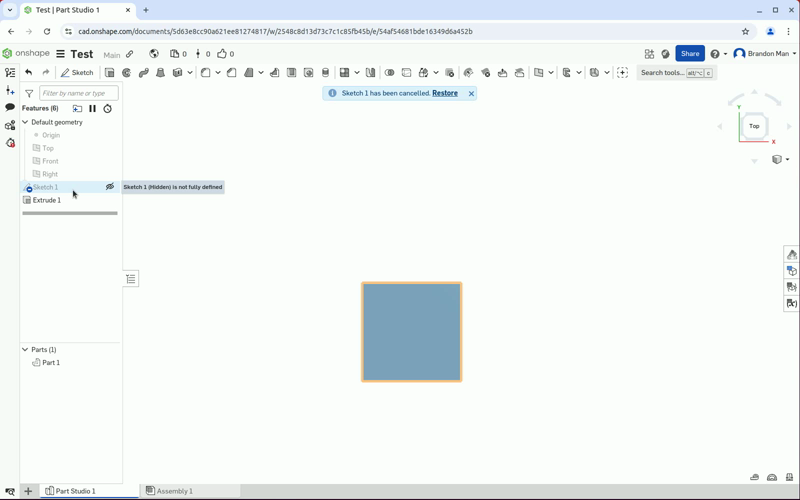
click(73, 189)
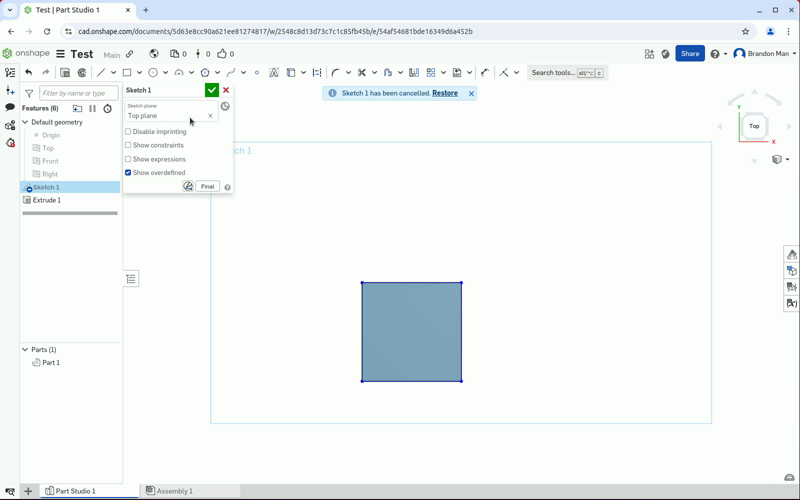
mouse_move(229, 92)
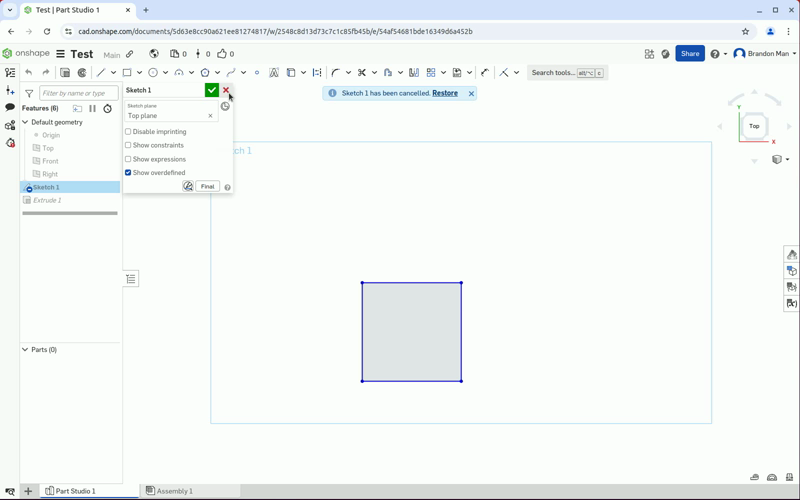
click(229, 92)
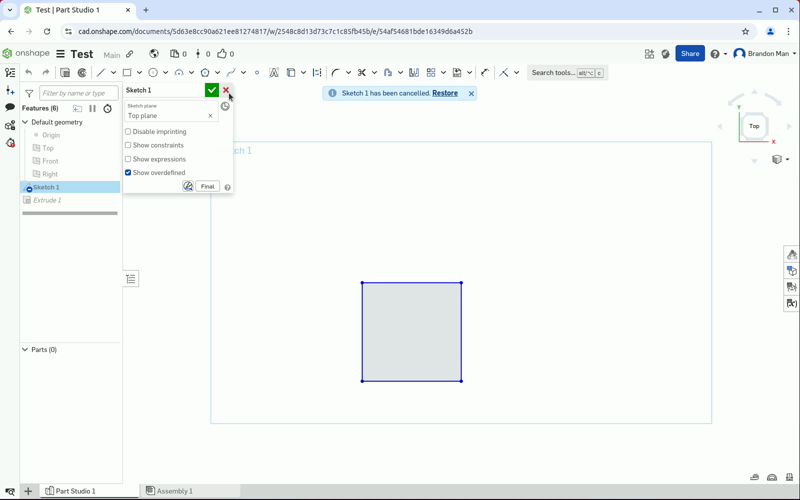
key(shift+s)
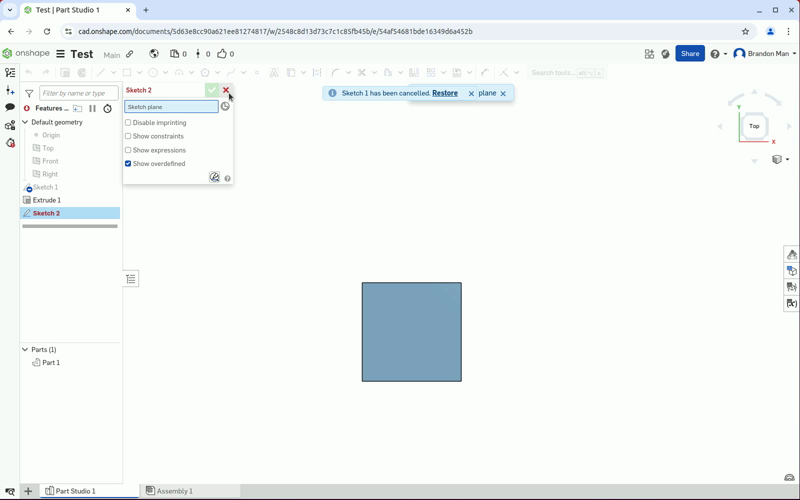
mouse_move(73, 150)
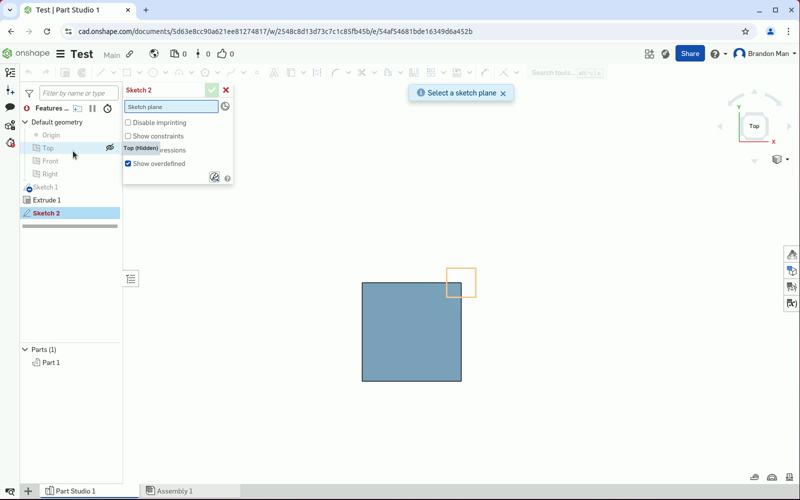
click(73, 150)
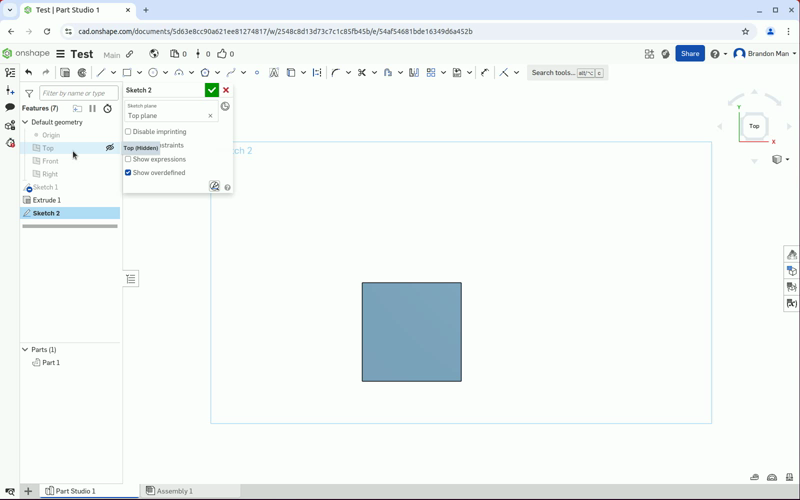
mouse_move(73, 352)
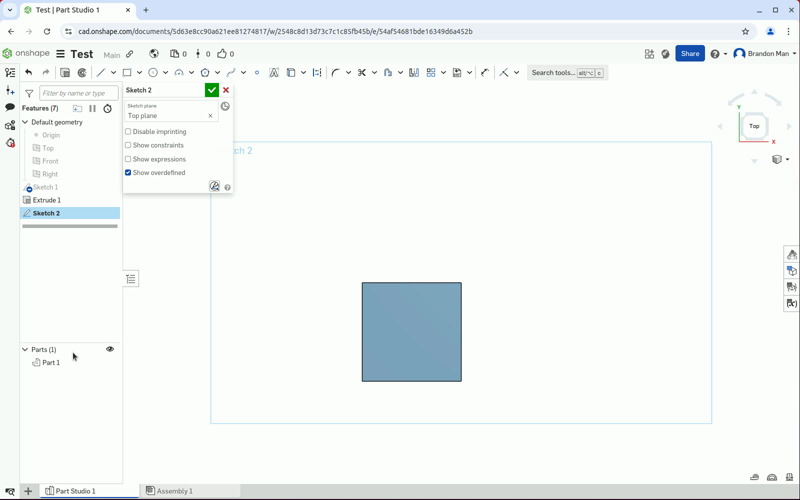
key(y)
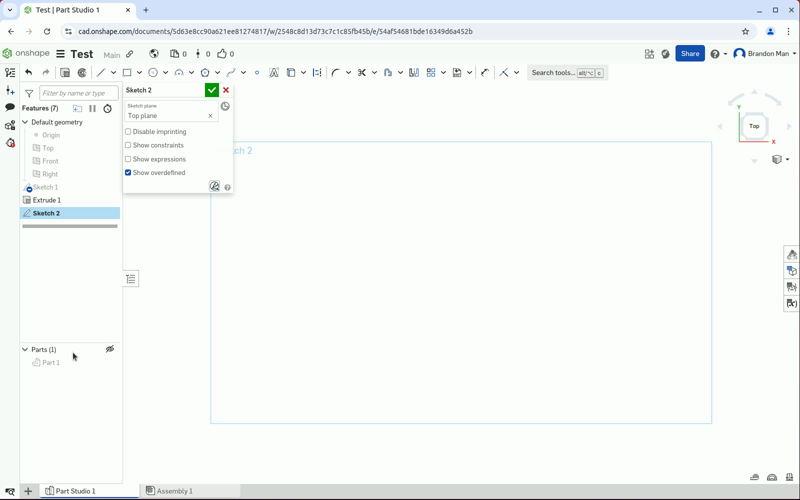
key(l)
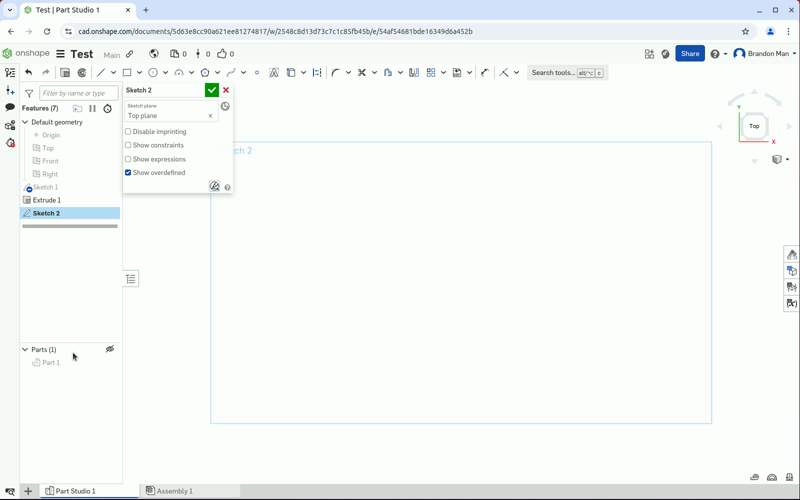
key_down(shift)
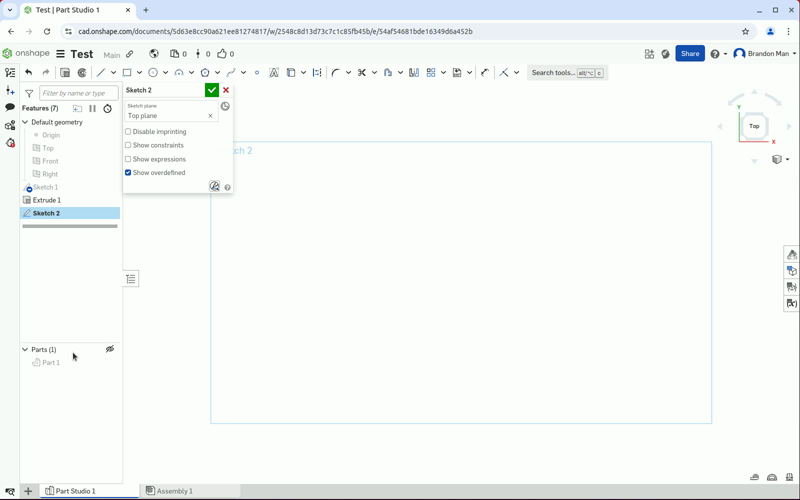
mouse_move(474, 282)
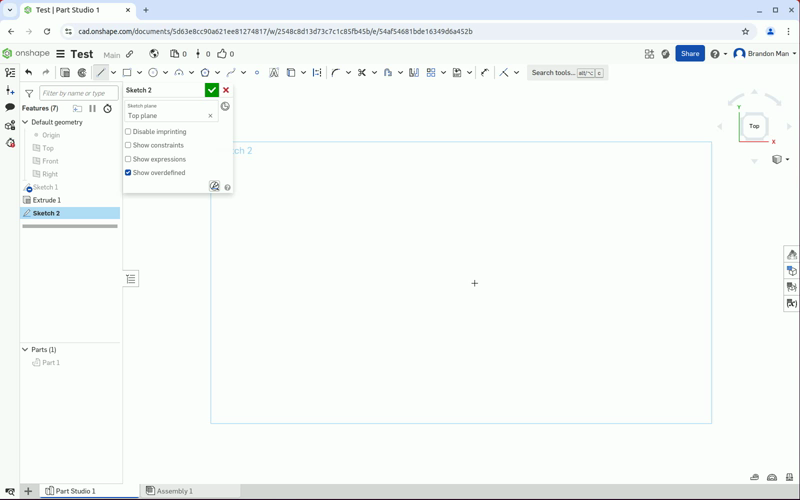
click(474, 282)
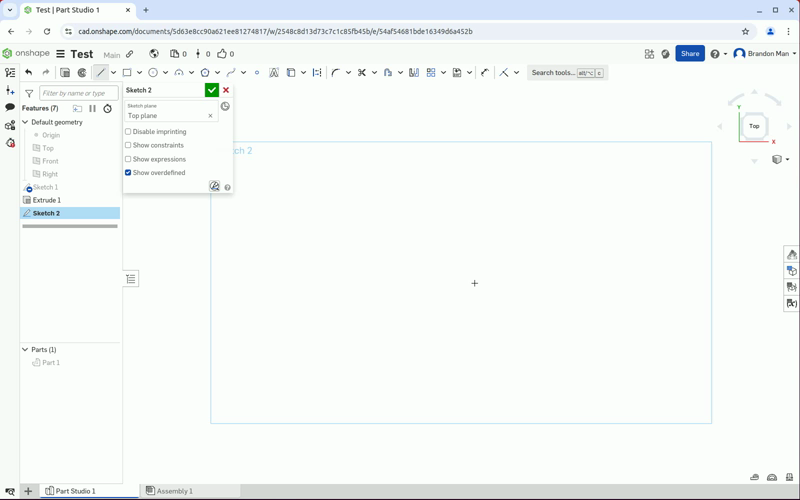
key_up(shift)
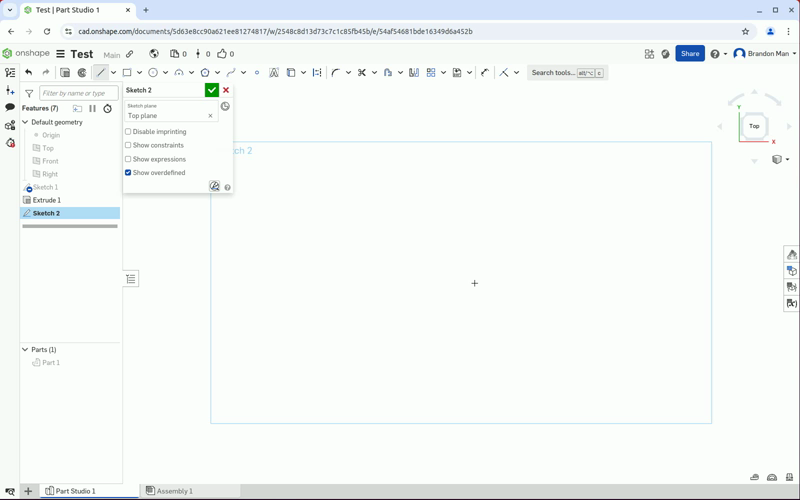
key_down(shift)
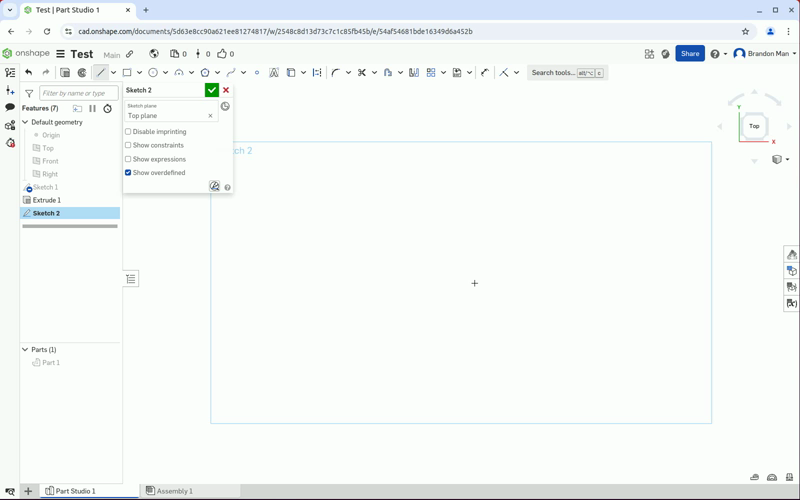
mouse_move(573, 282)
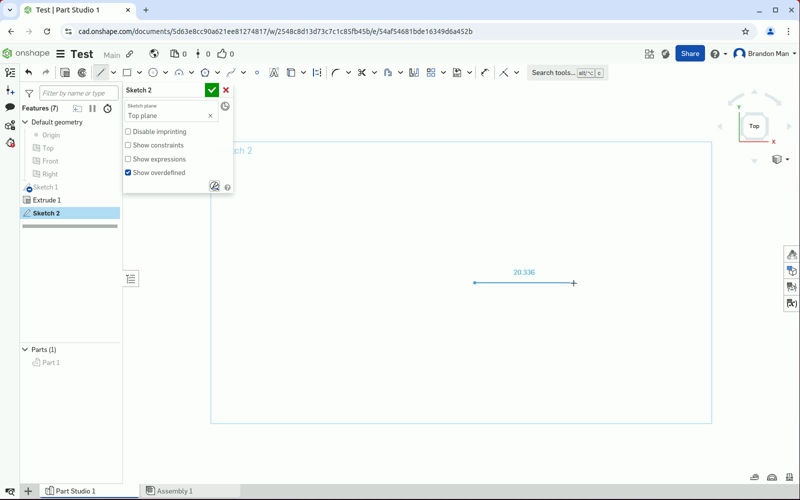
click(573, 282)
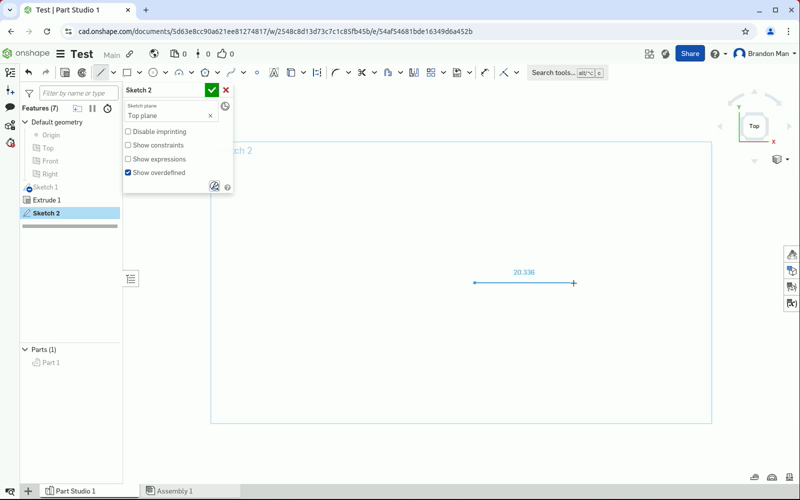
key_up(shift)
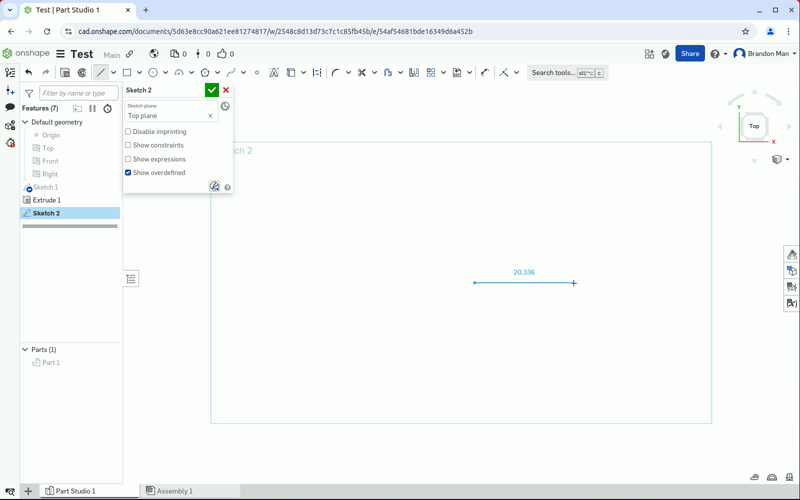
key_down(shift)
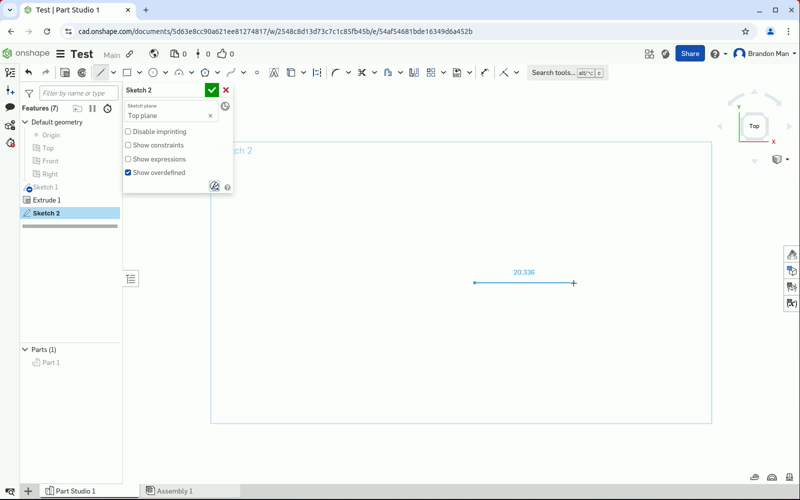
mouse_move(573, 184)
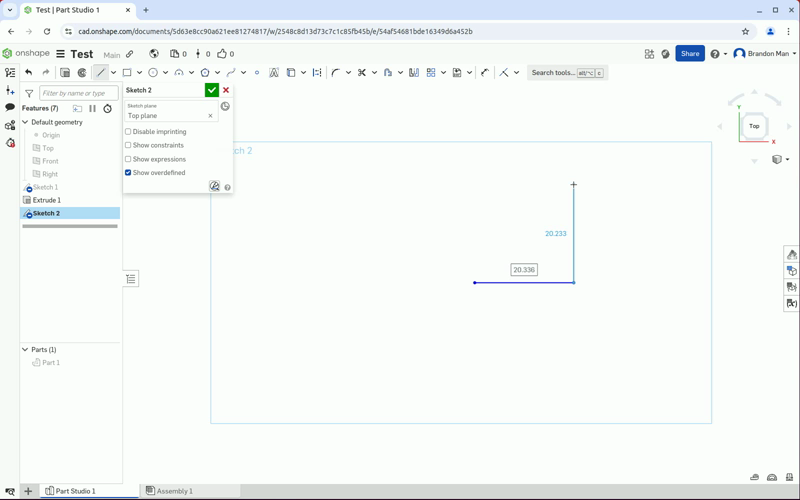
click(573, 184)
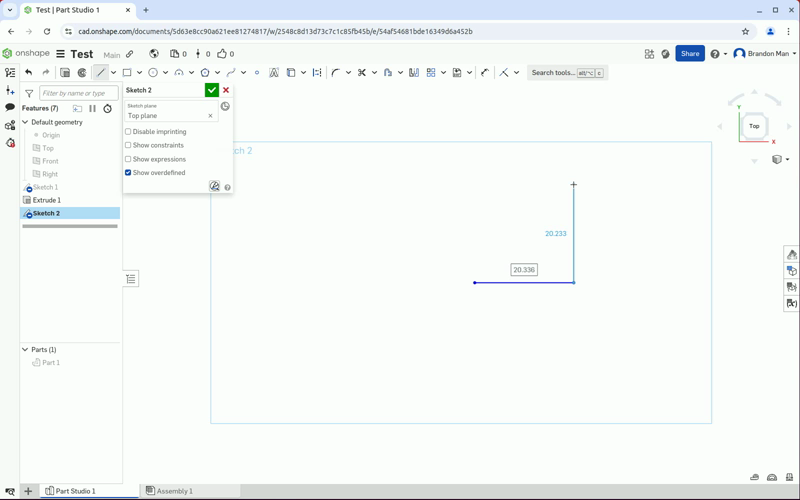
key_up(shift)
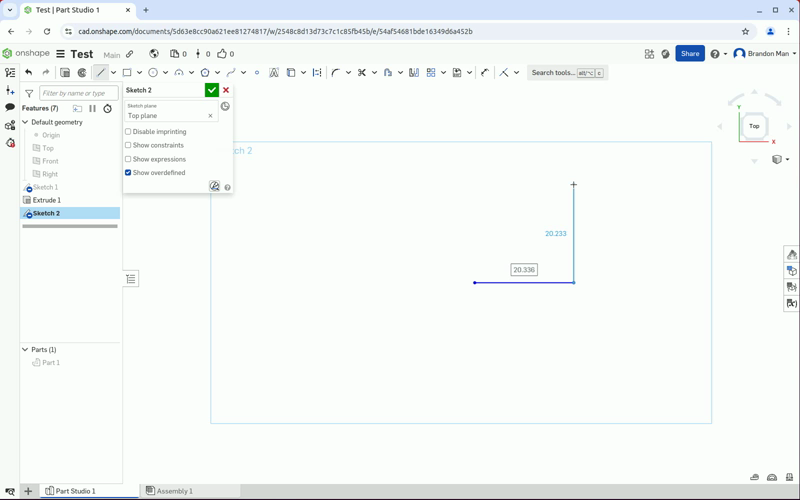
key_down(shift)
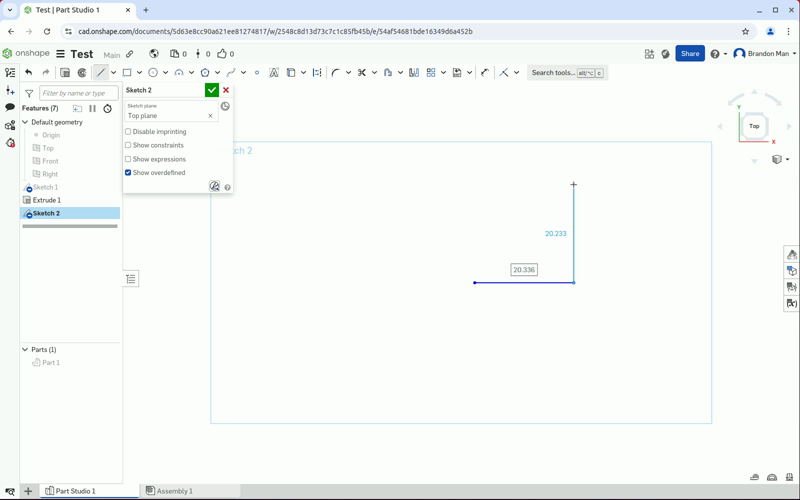
mouse_move(474, 184)
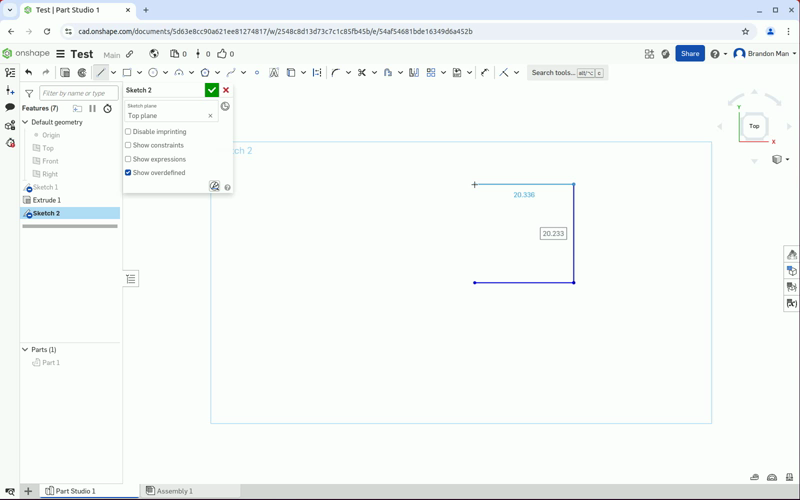
click(474, 184)
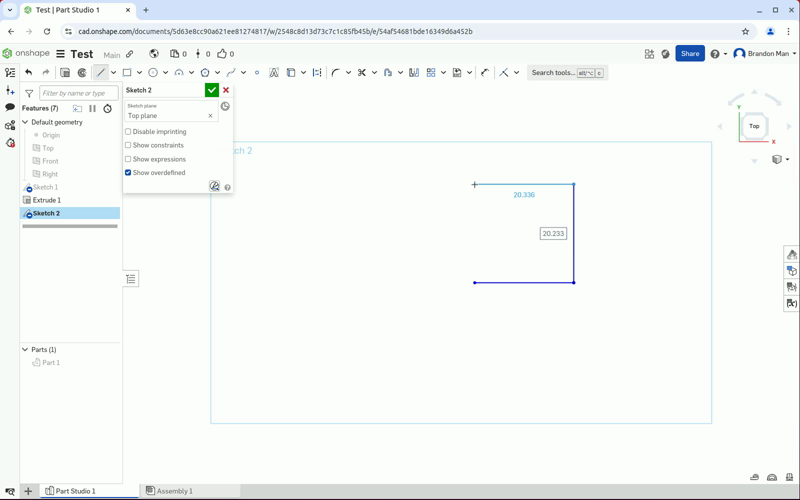
key_up(shift)
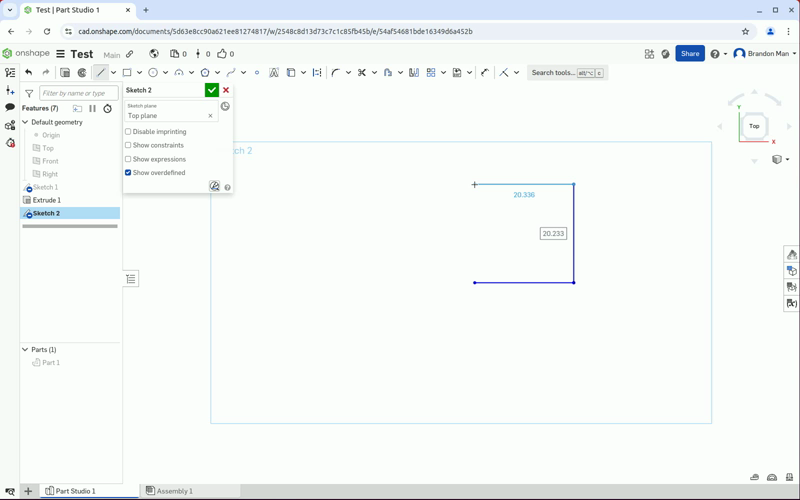
key_down(shift)
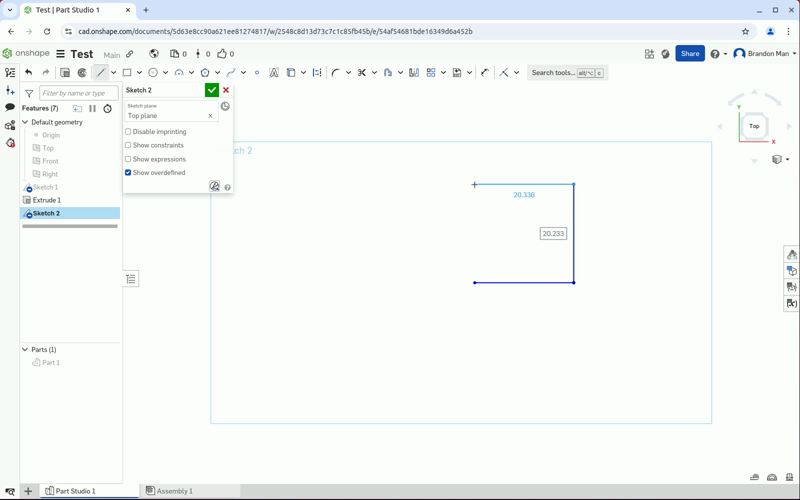
mouse_move(474, 282)
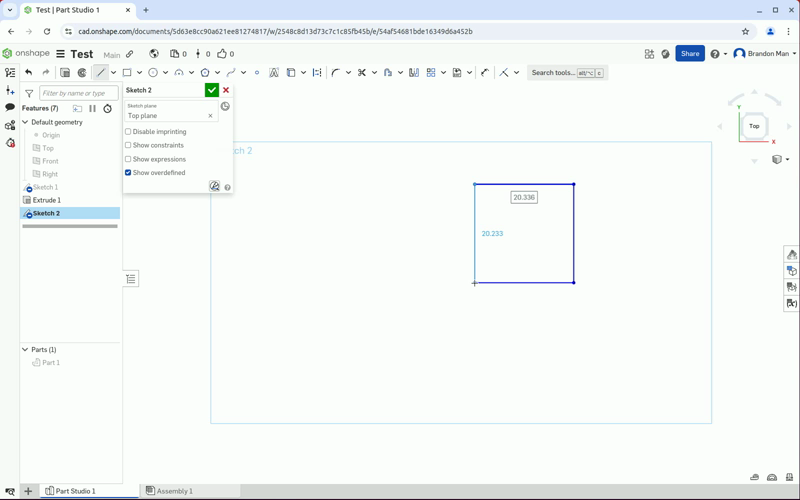
key_up(shift)
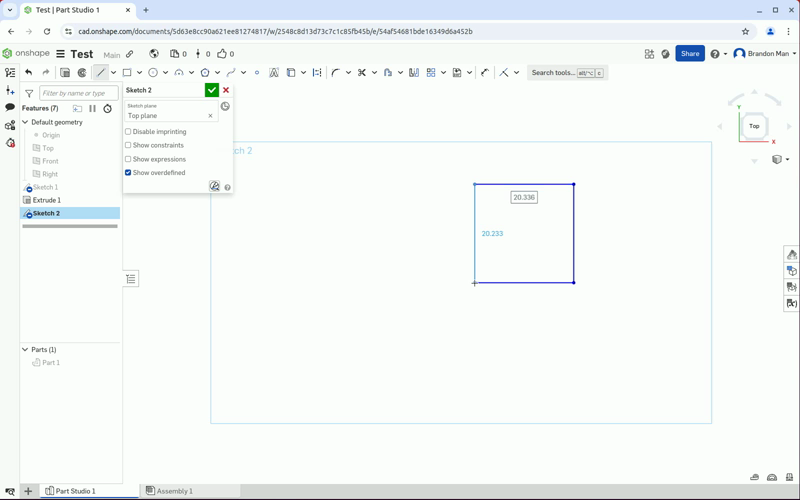
click(474, 282)
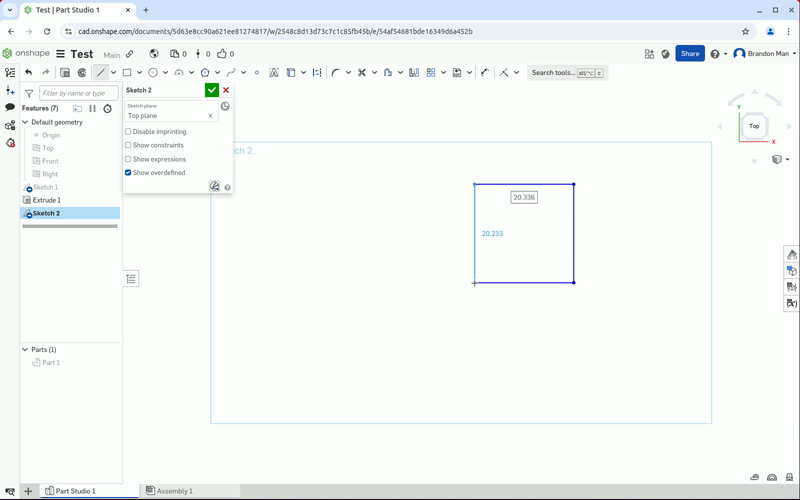
key(esc)
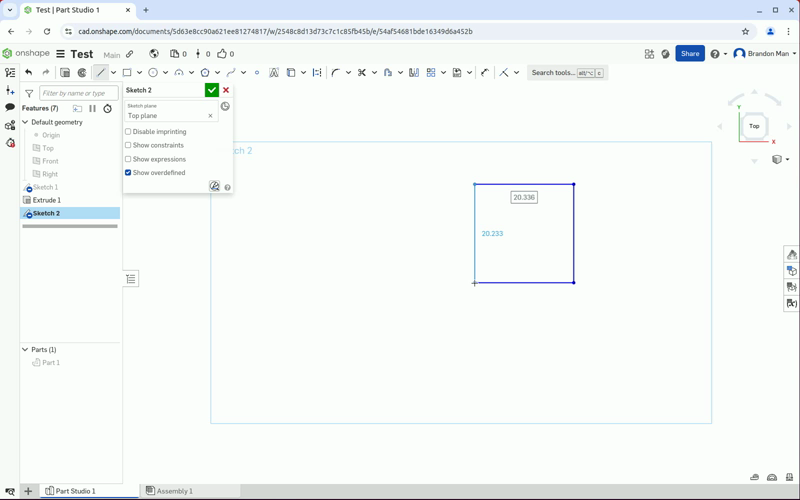
mouse_move(517, 265)
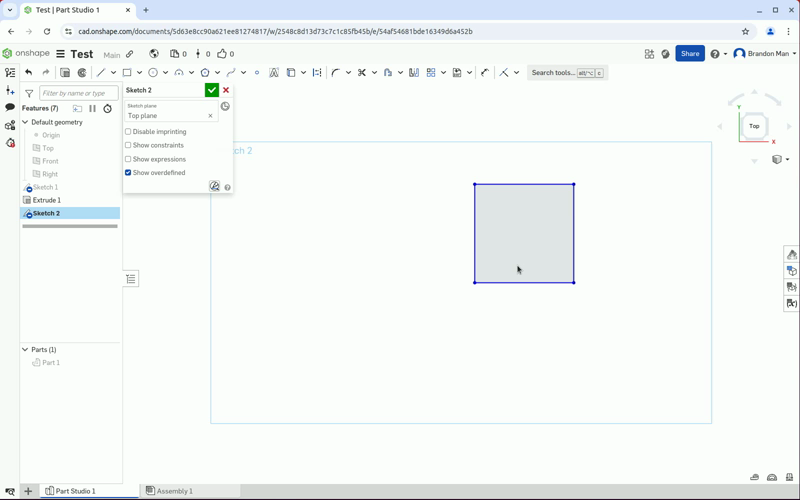
click(517, 265)
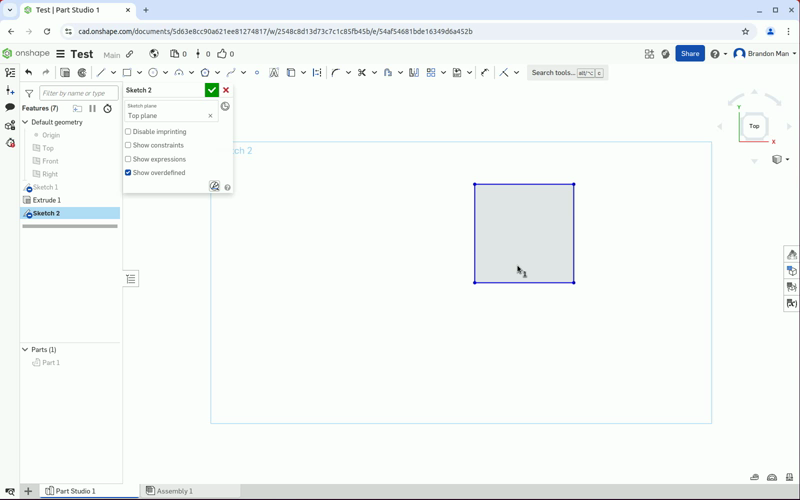
mouse_move(73, 352)
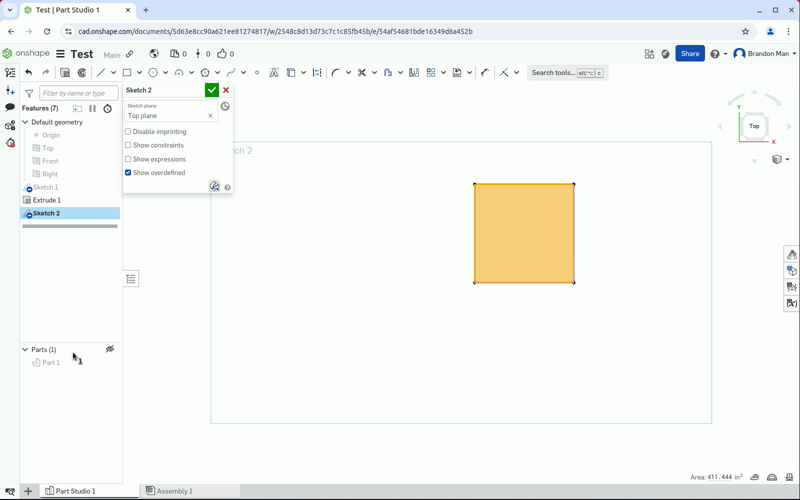
key(shift+y)
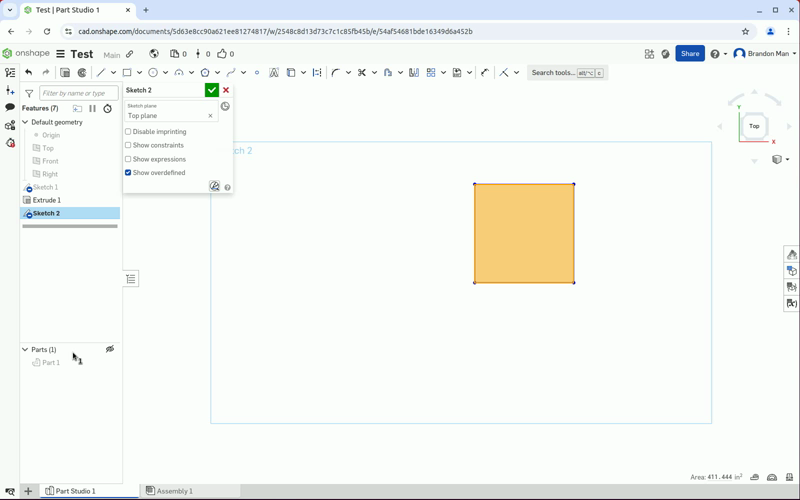
key(shift+e)
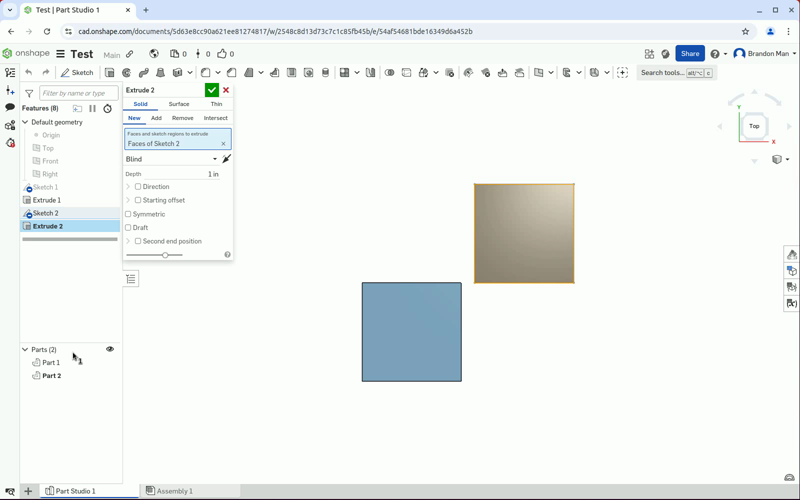
mouse_move(143, 106)
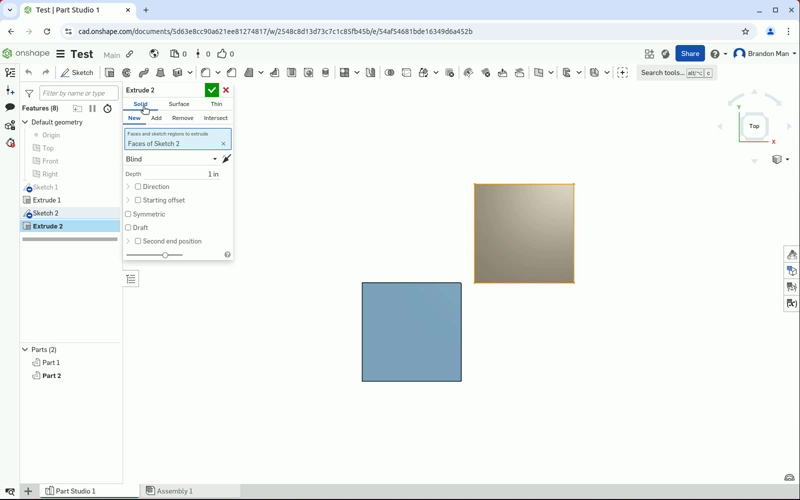
click(143, 106)
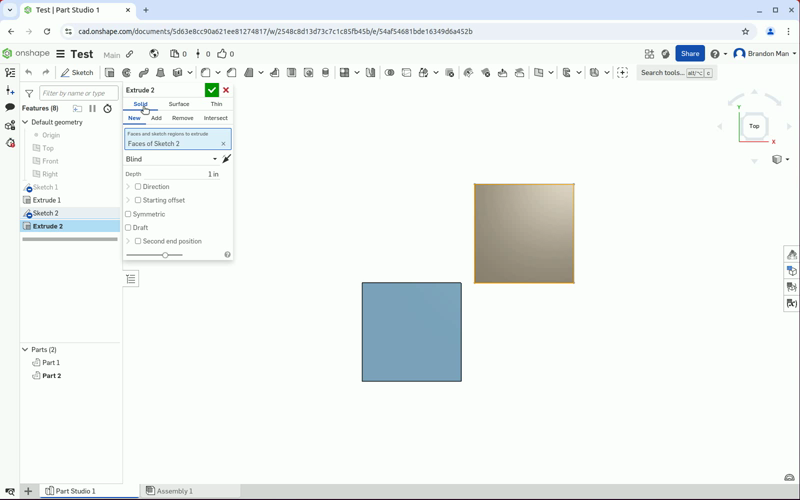
mouse_move(137, 120)
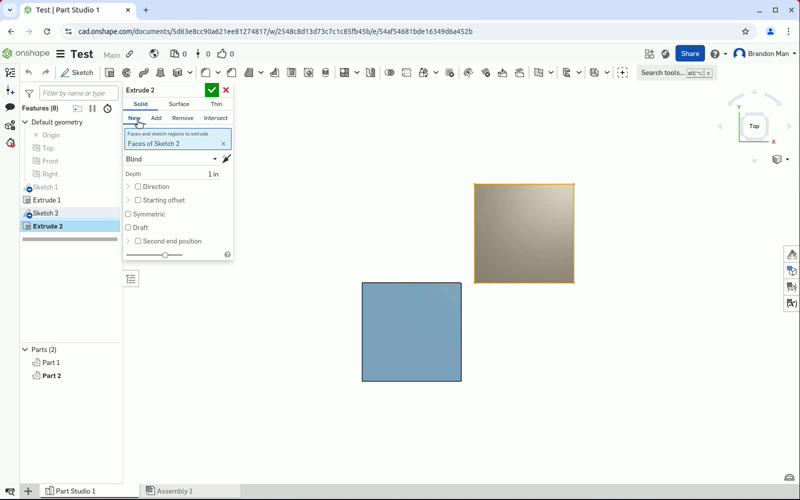
click(137, 120)
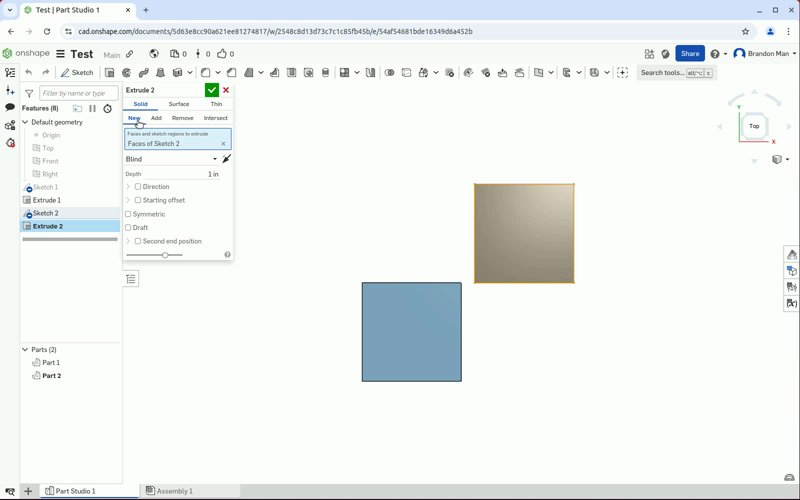
key(tab, 4)
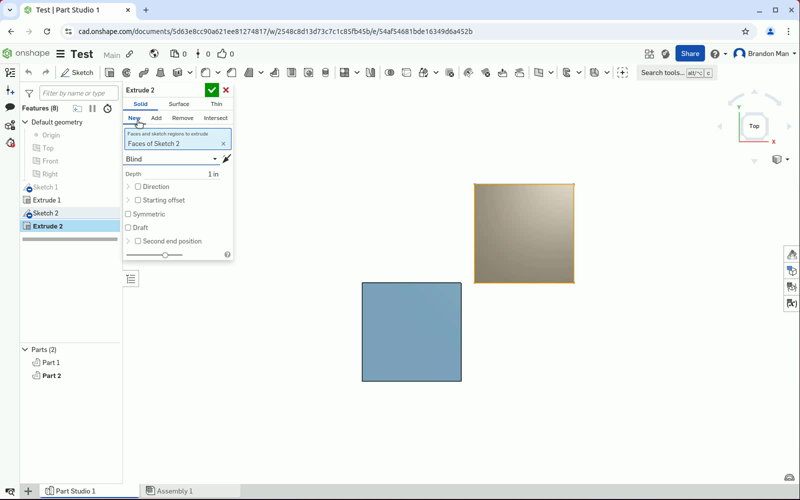
text(0.722)
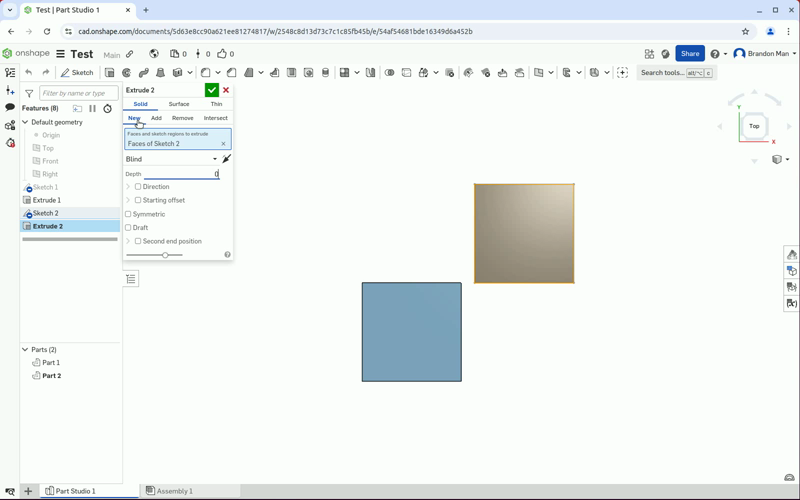
key(enter)
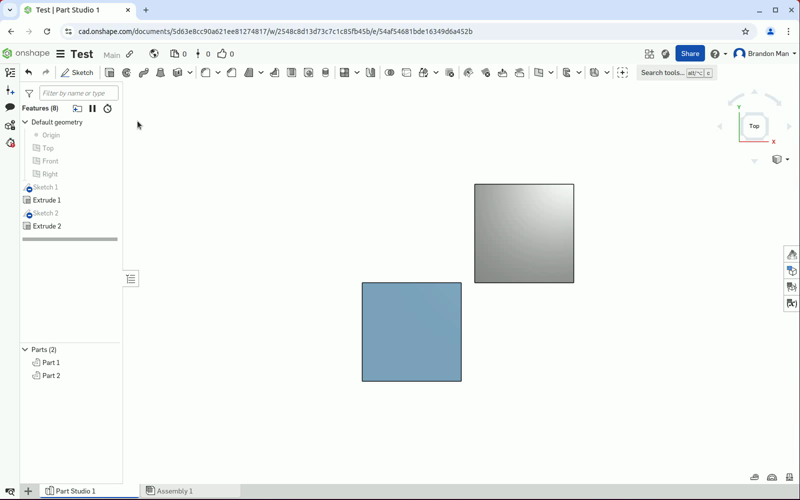
key(shift+h)
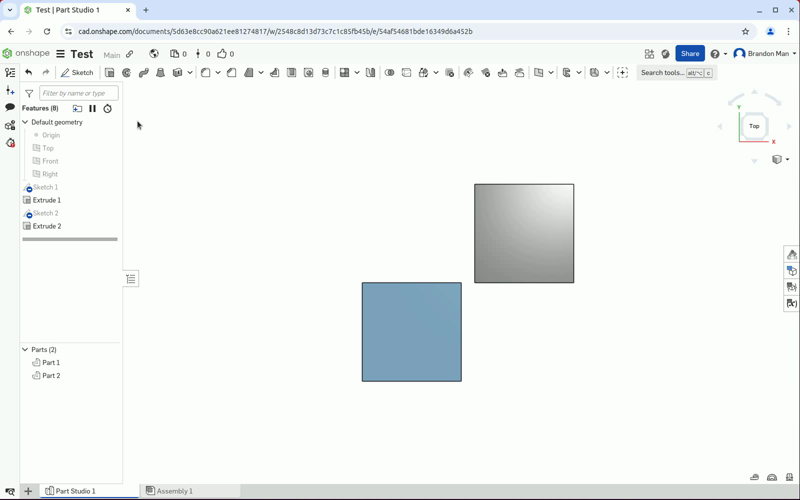
key(shift+h)
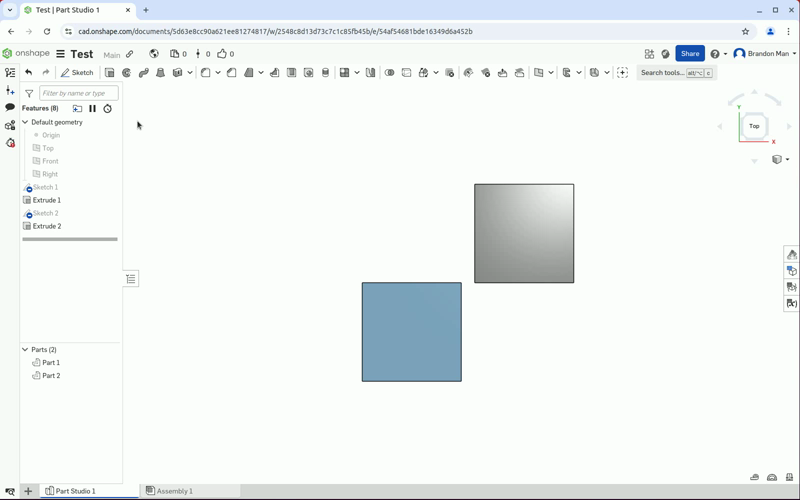
key(shift+7)
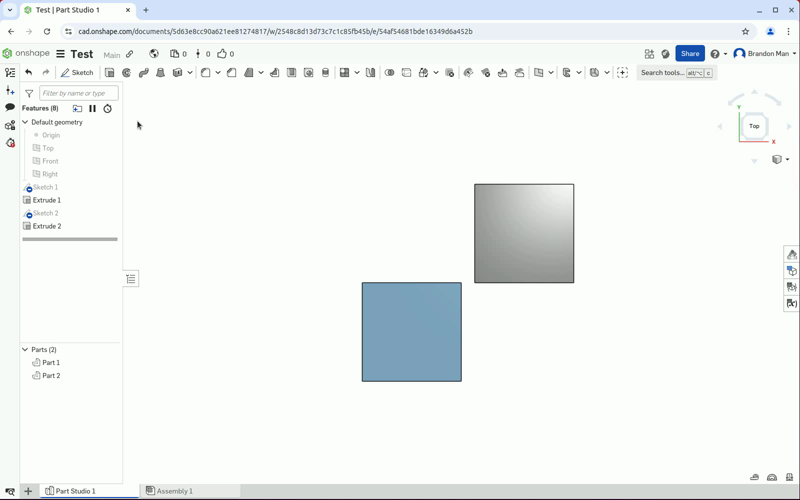
key(up, 3)
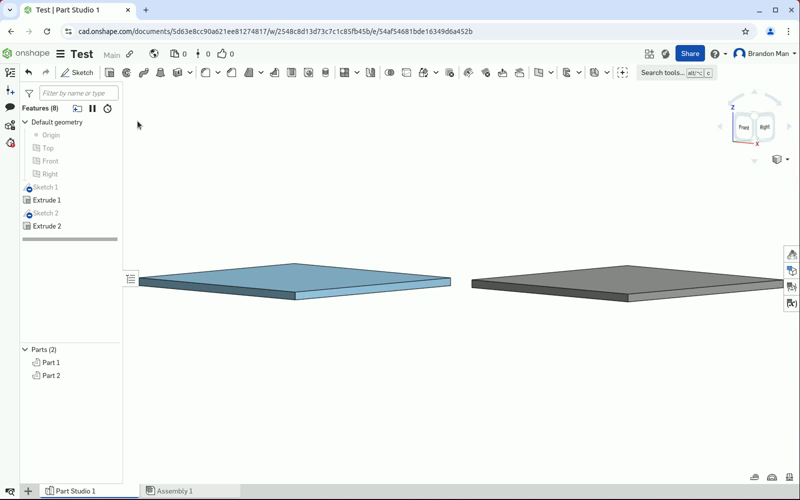
key(left, 3)
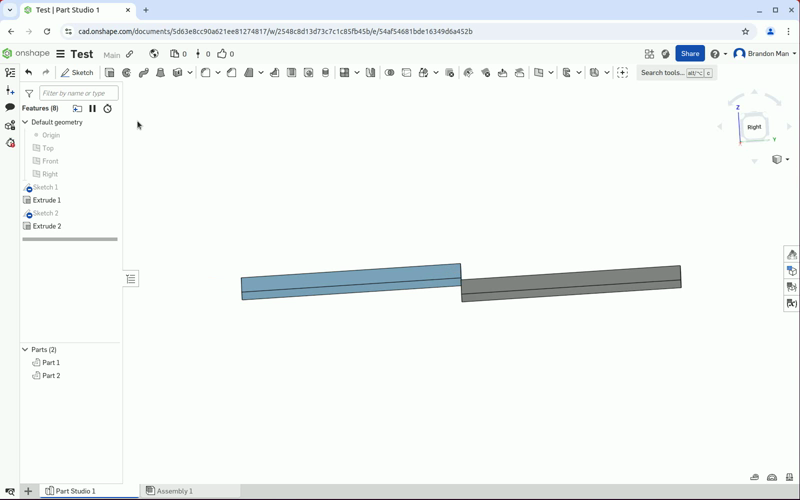
key(right, 3)
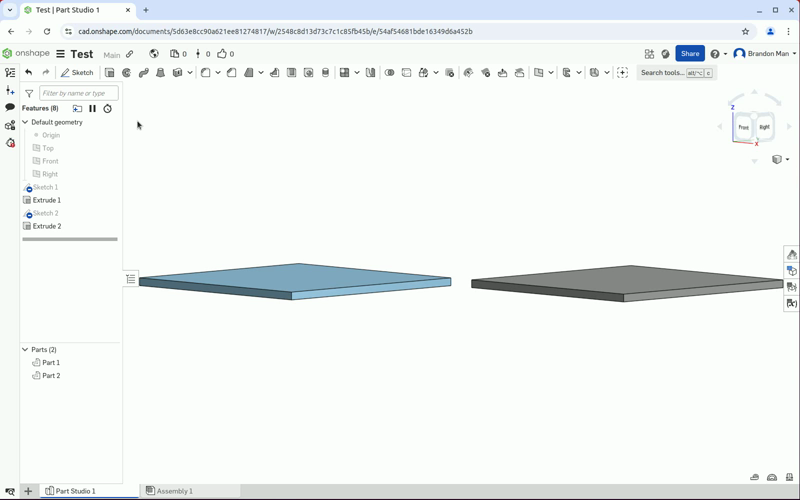
key(down, 3)
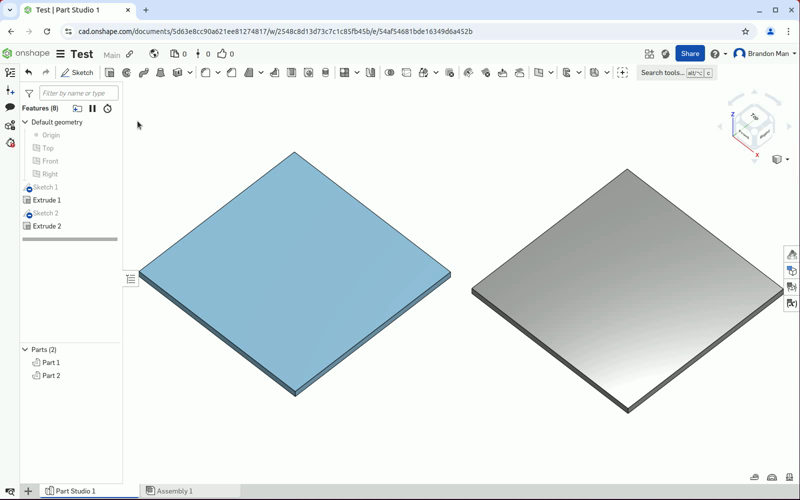
mouse_move(73, 189)
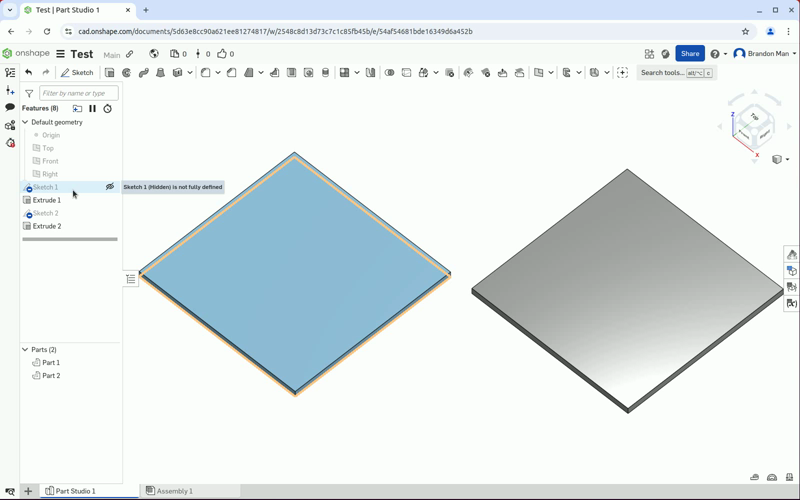
click(73, 189)